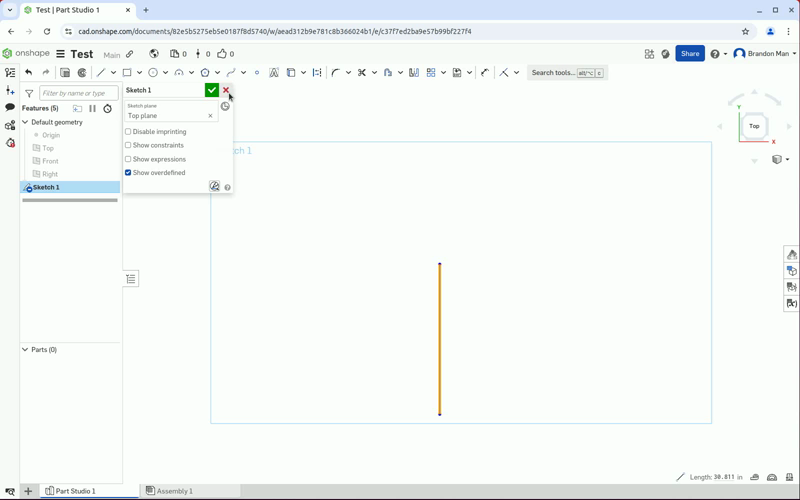
key(shift+h)
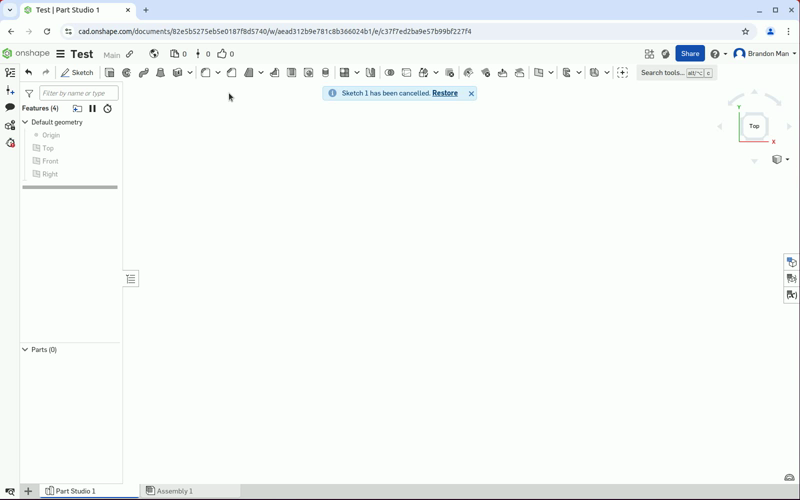
mouse_move(73, 352)
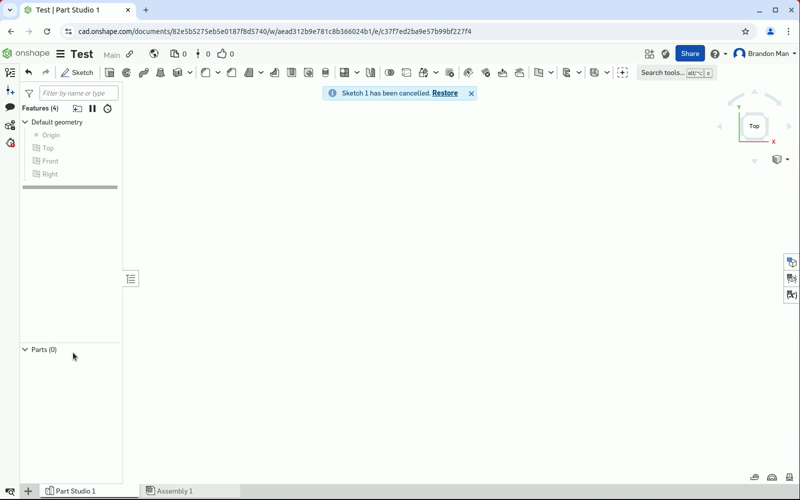
key(y)
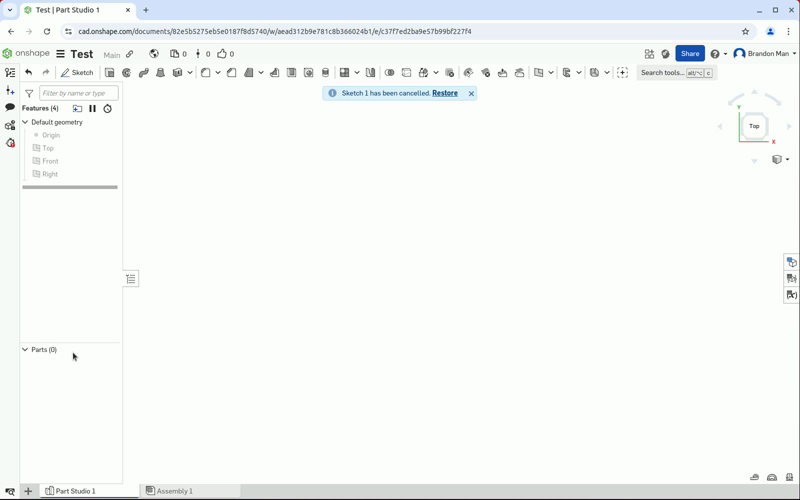
key(shift+p)
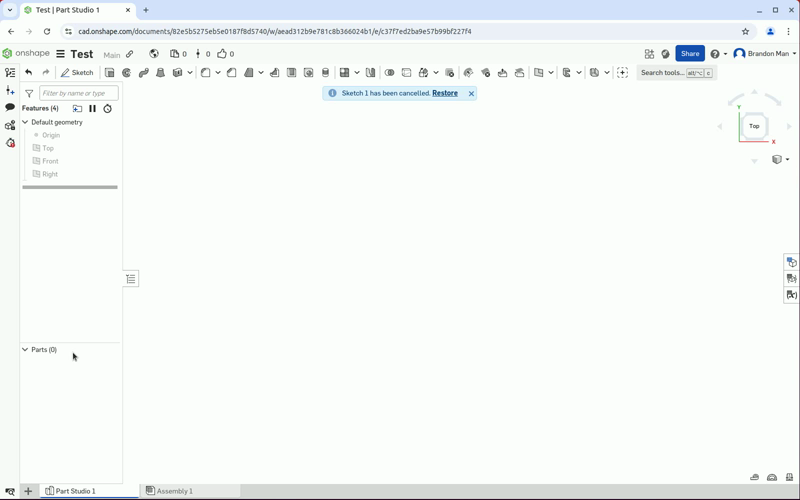
key(space)
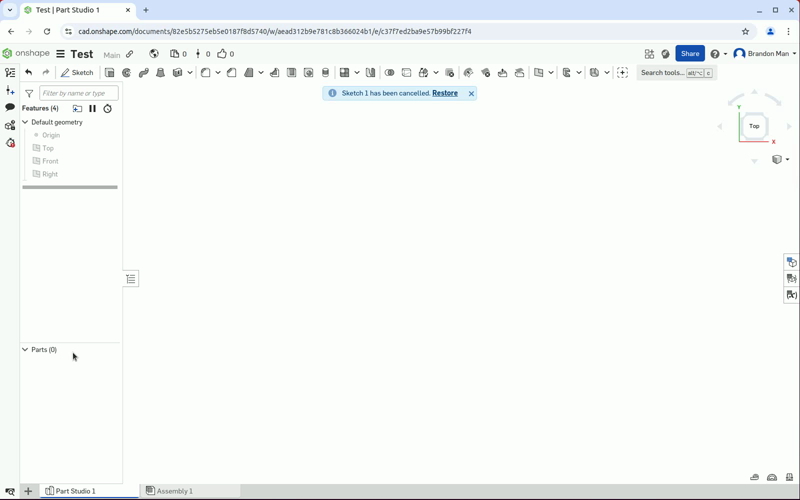
key_down(shift)
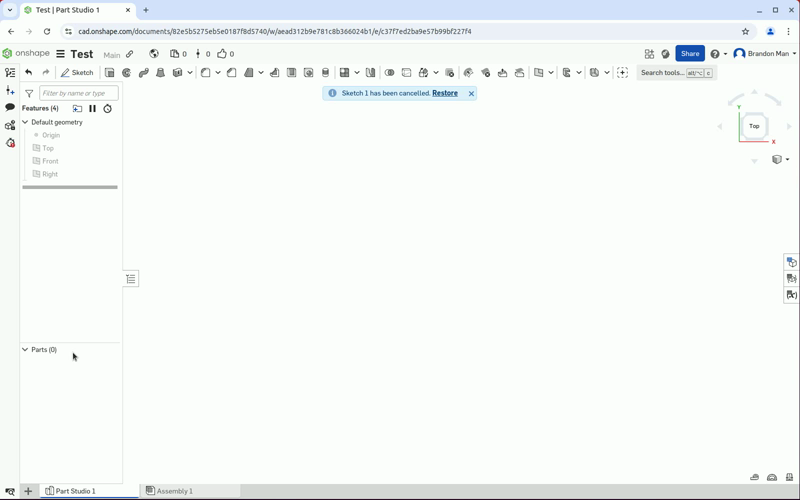
key(up)
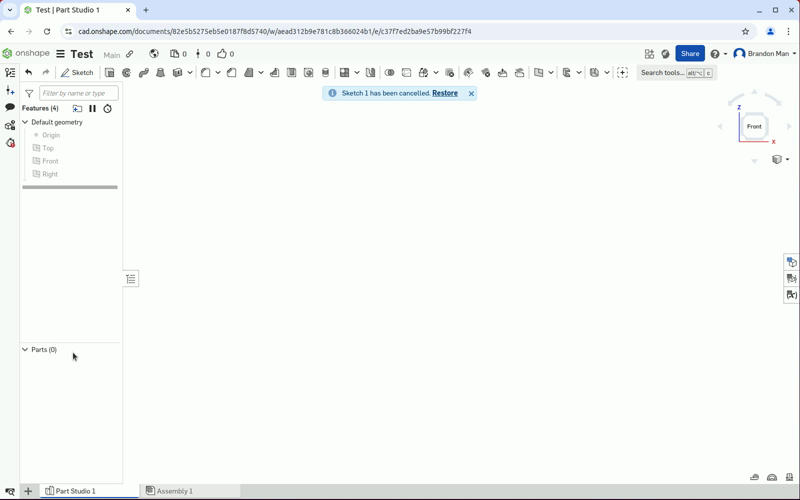
key_up(shift)
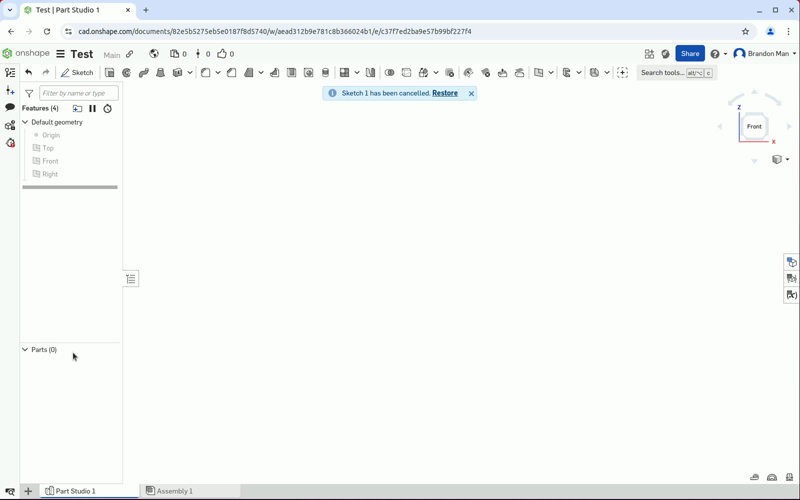
mouse_move(73, 352)
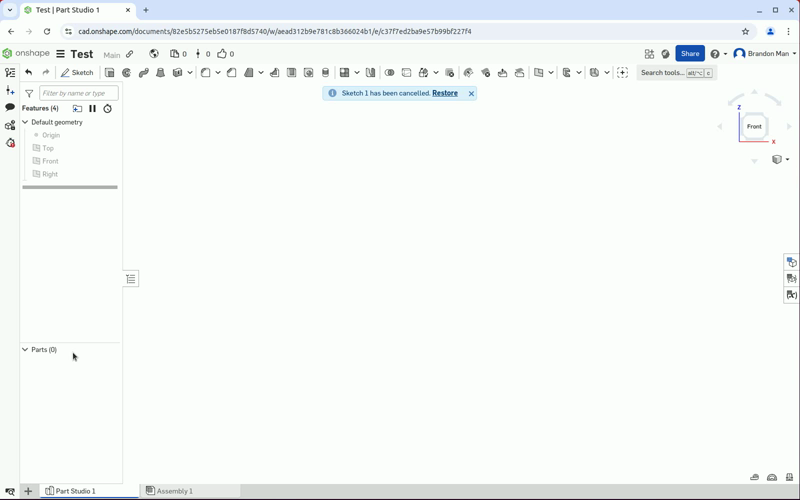
key(shift+y)
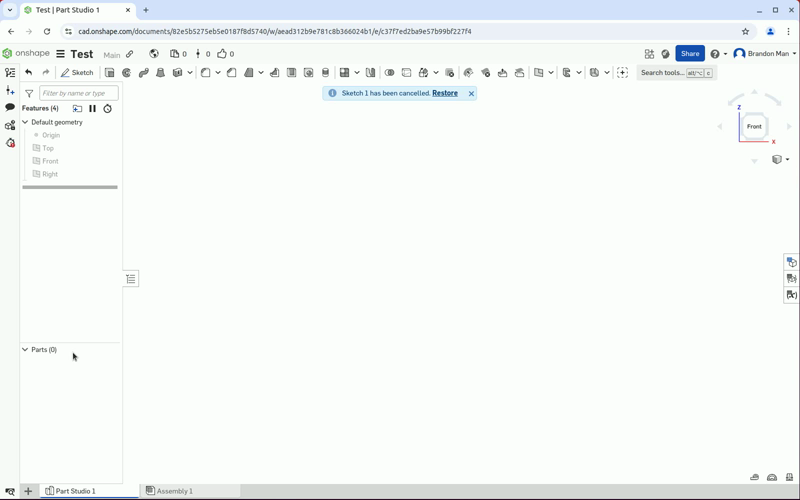
key(shift+s)
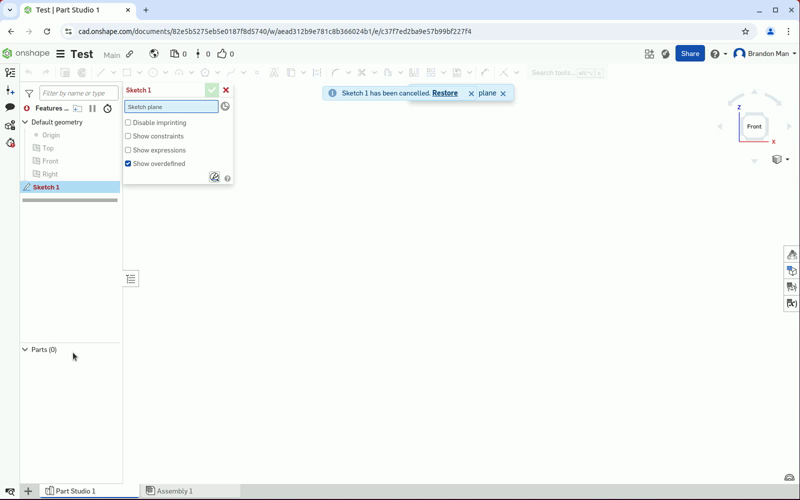
mouse_move(73, 163)
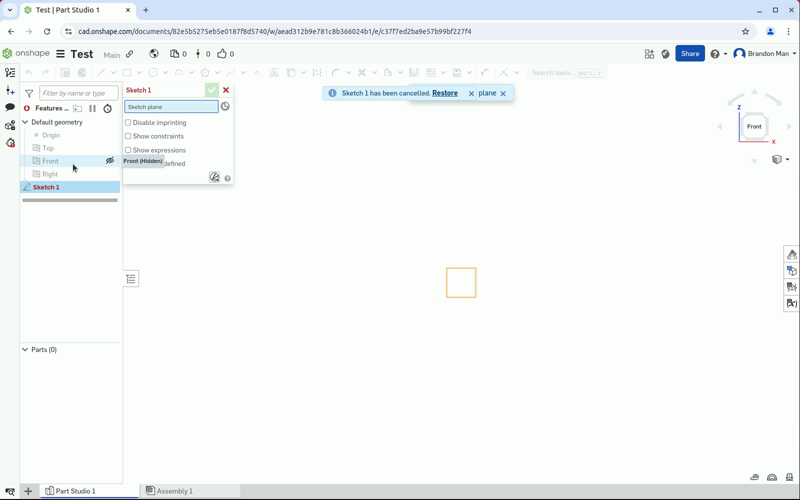
click(73, 163)
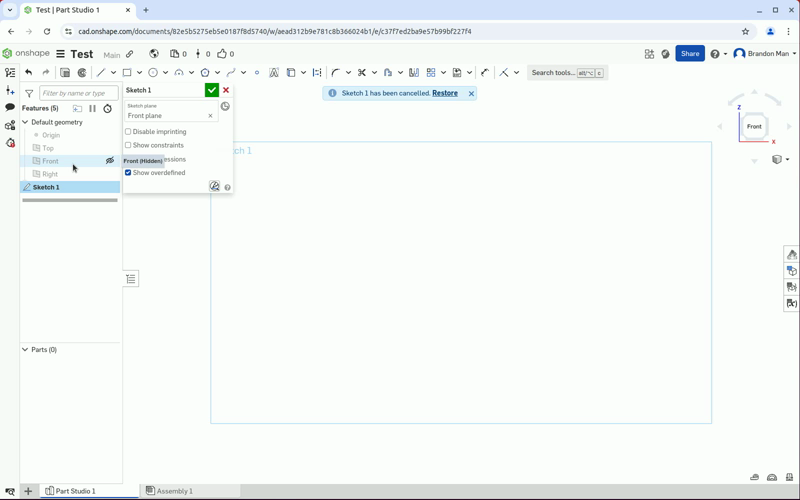
mouse_move(73, 352)
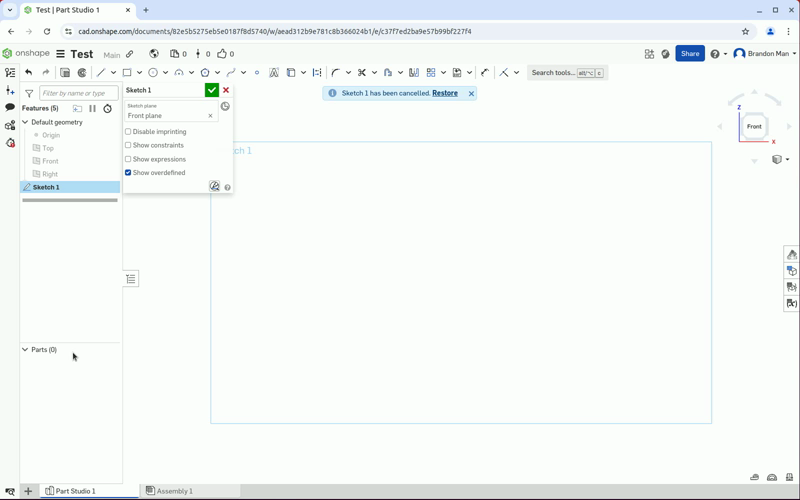
key(y)
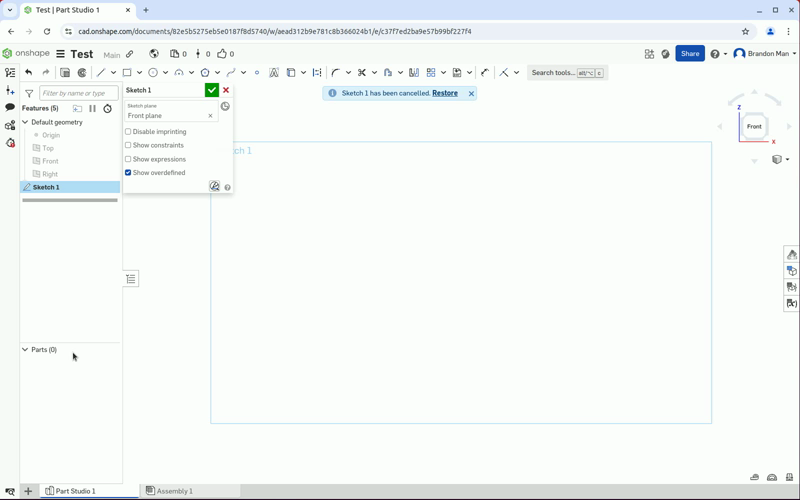
key(l)
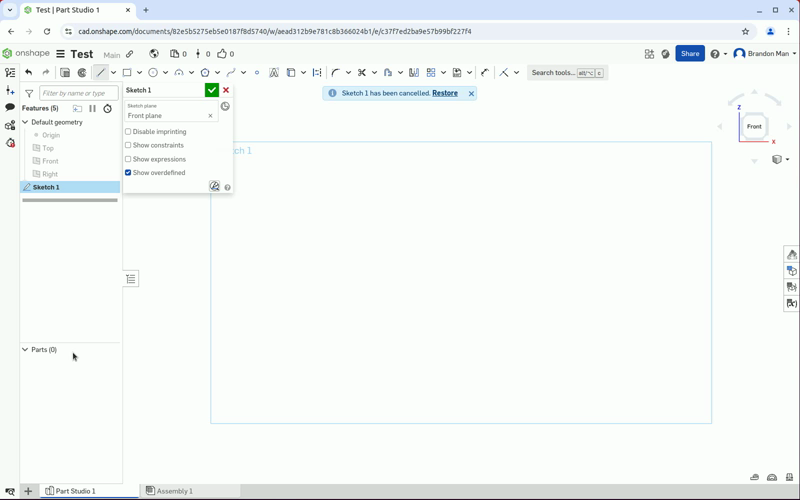
key_down(shift)
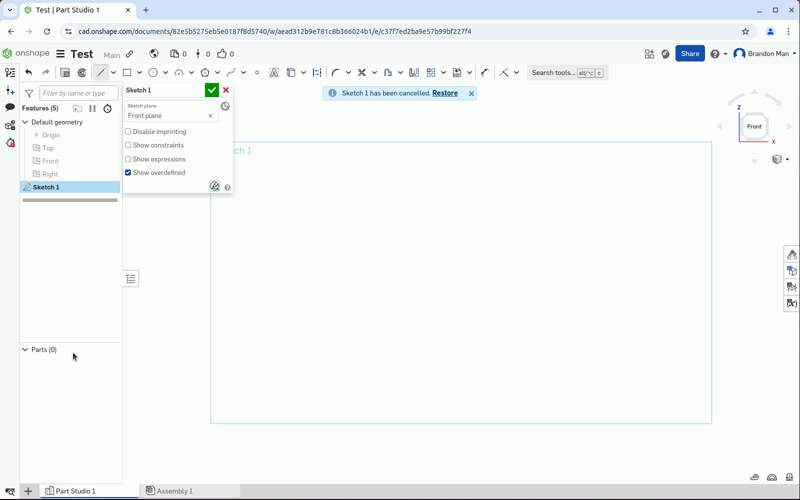
mouse_move(460, 293)
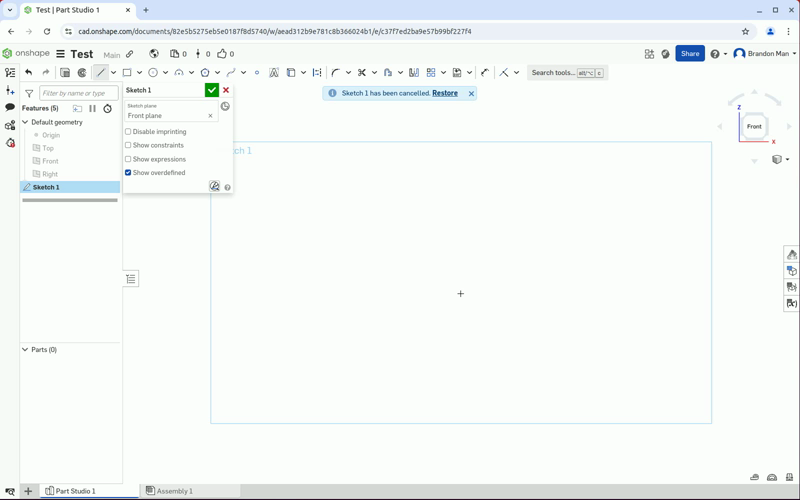
click(460, 293)
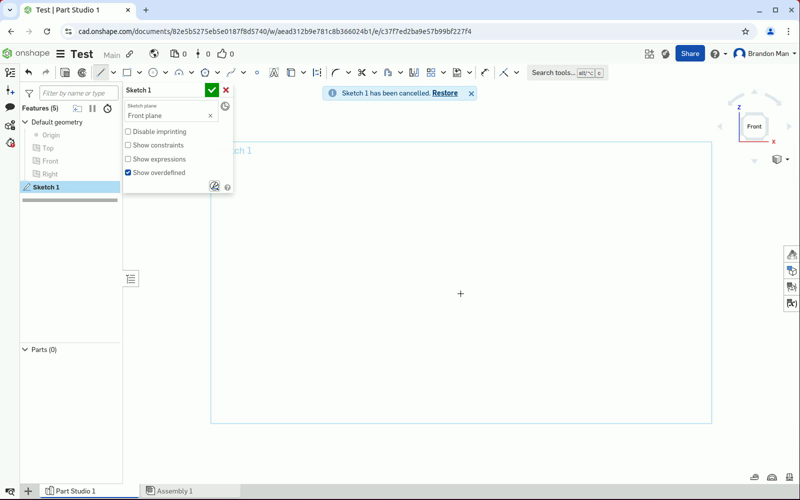
key_up(shift)
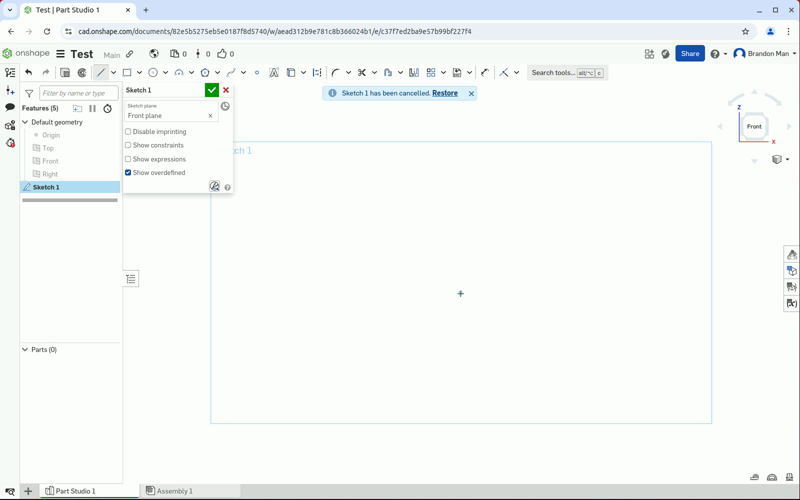
key_down(shift)
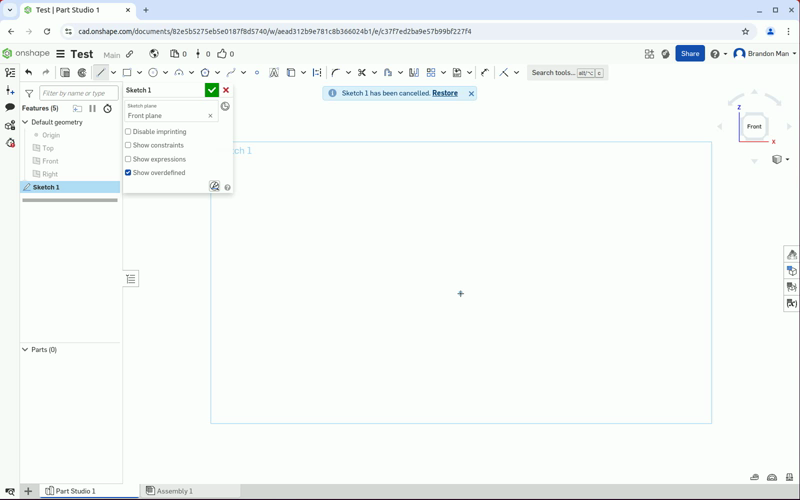
mouse_move(562, 293)
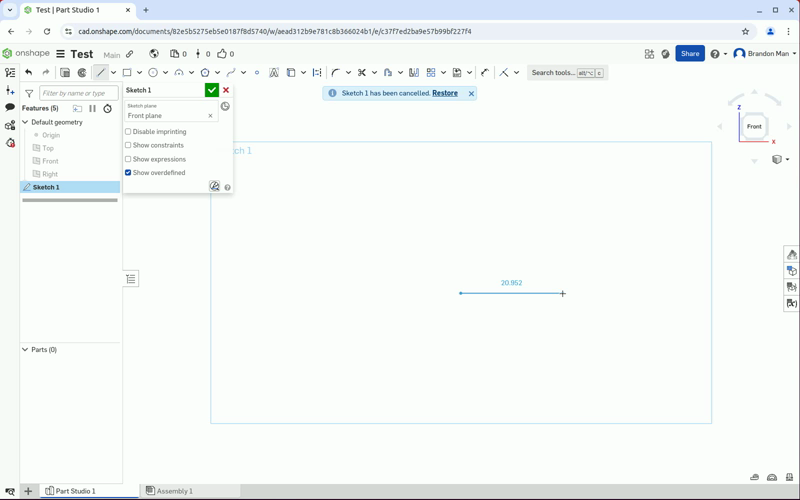
click(562, 293)
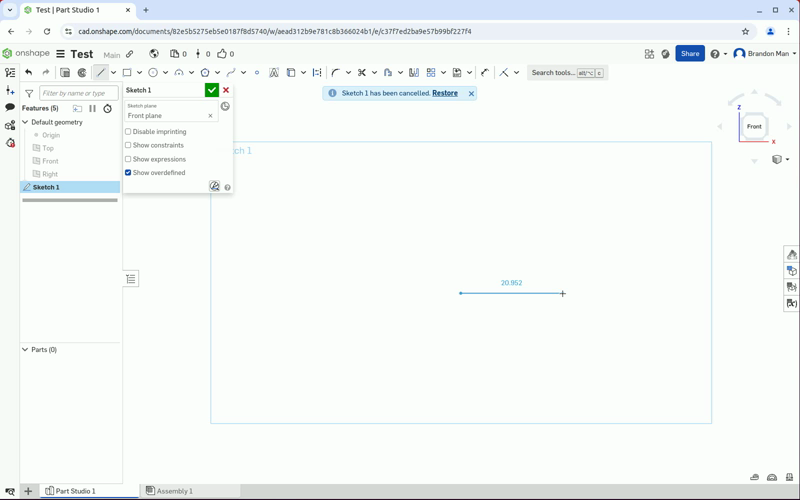
key_up(shift)
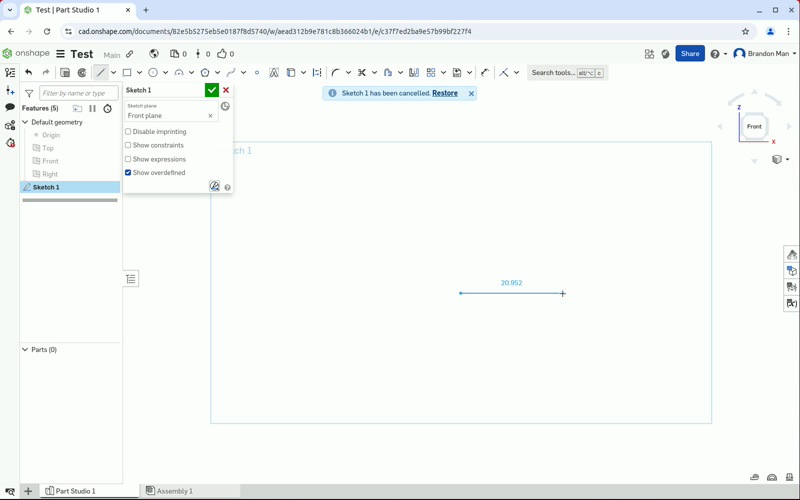
key(esc)
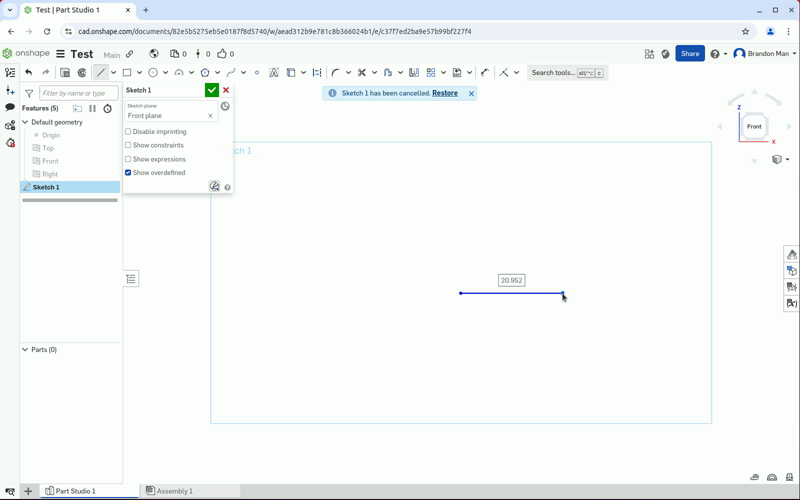
key(a)
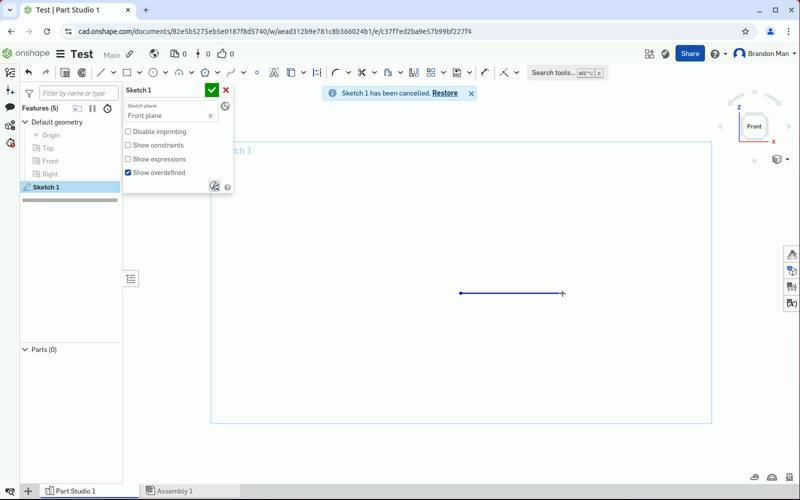
mouse_move(562, 293)
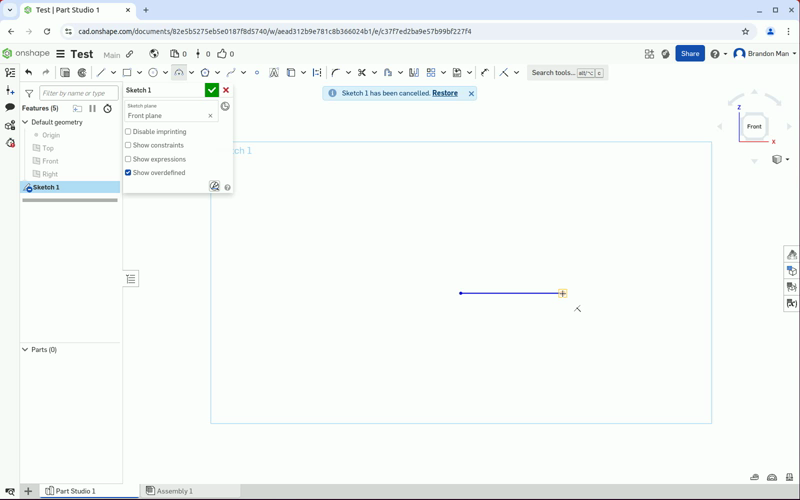
click(562, 293)
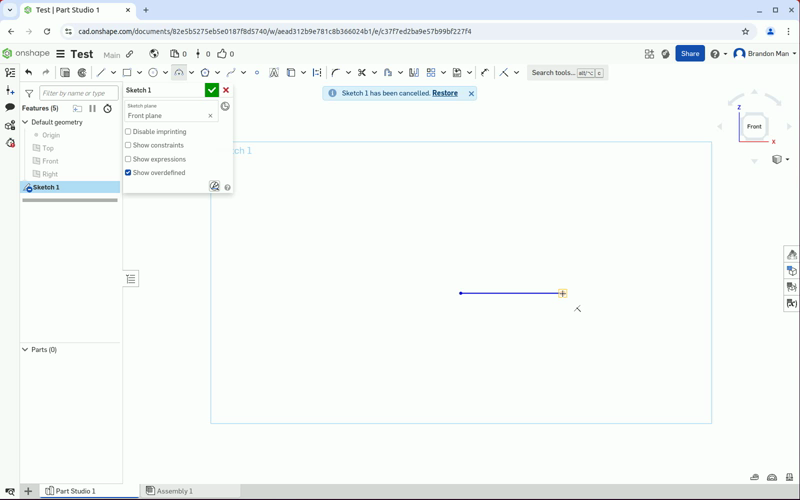
key_down(shift)
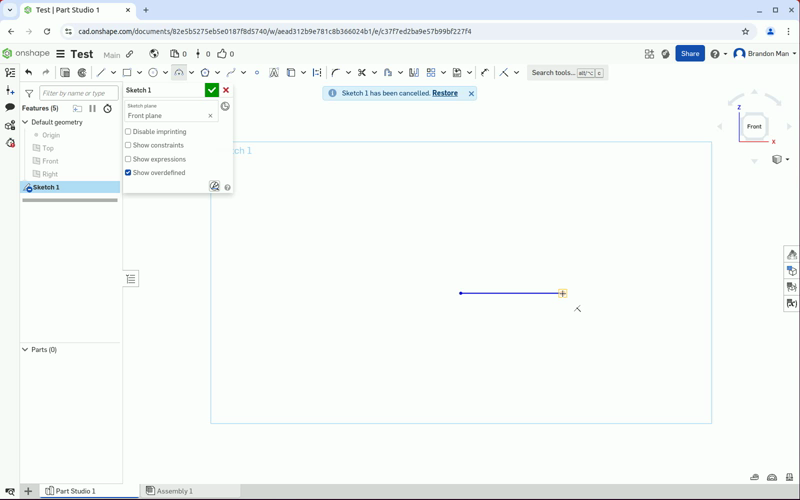
mouse_move(562, 272)
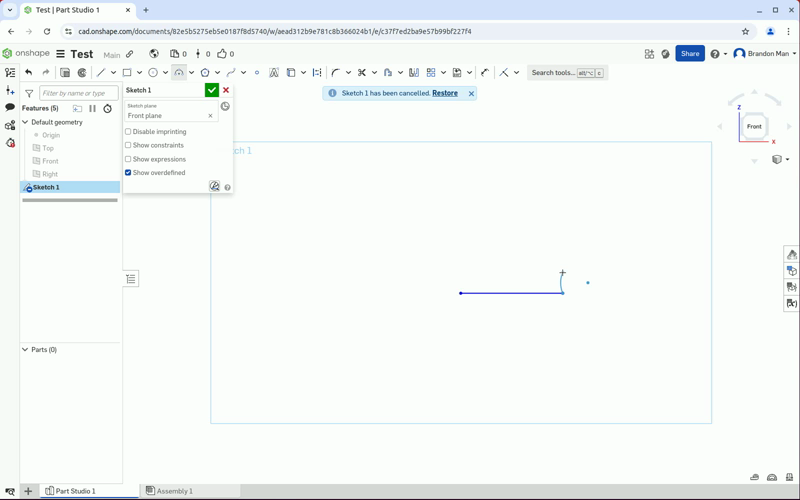
click(562, 272)
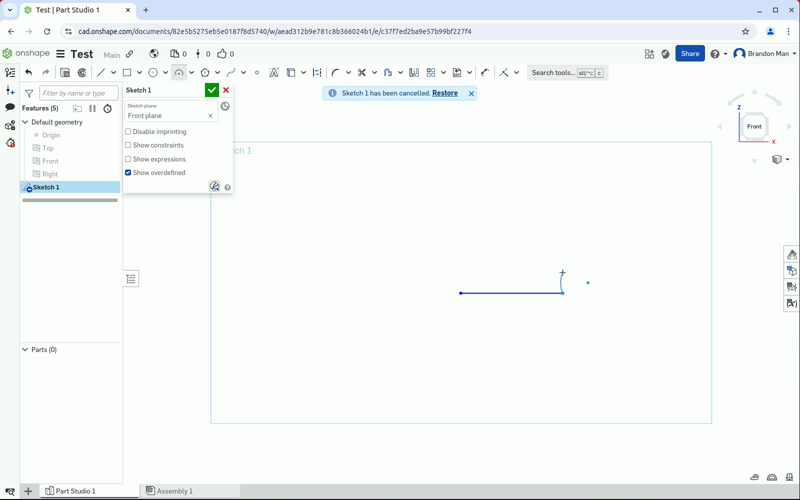
mouse_move(573, 282)
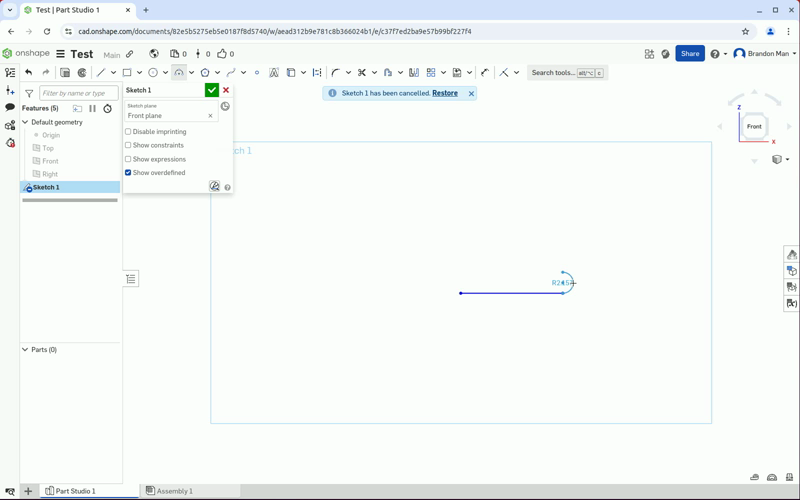
click(573, 282)
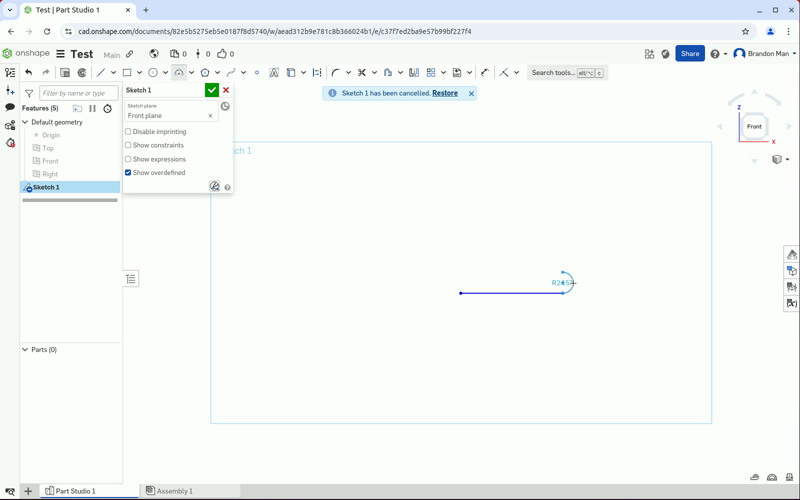
key_up(shift)
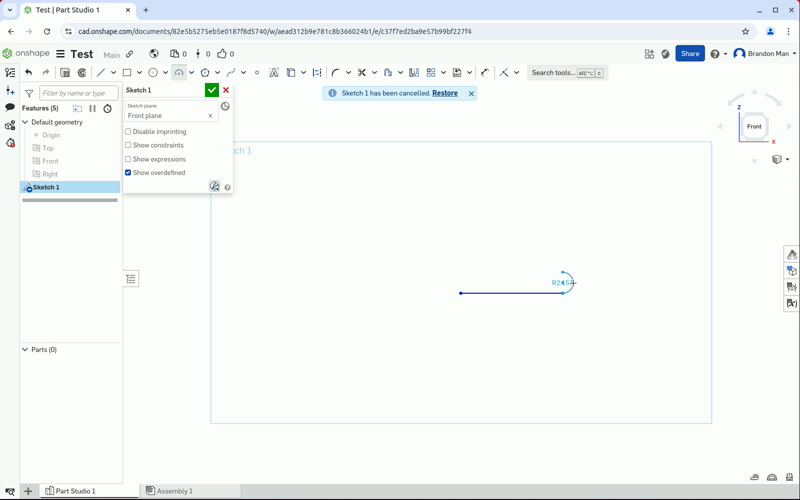
key(esc)
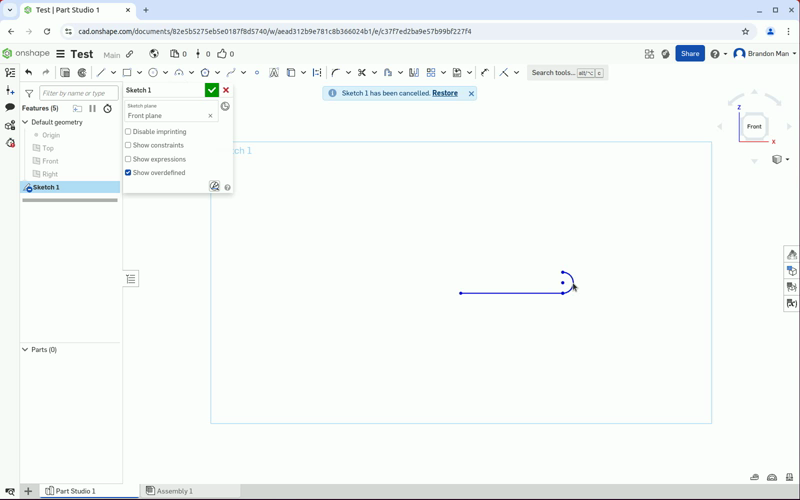
key(l)
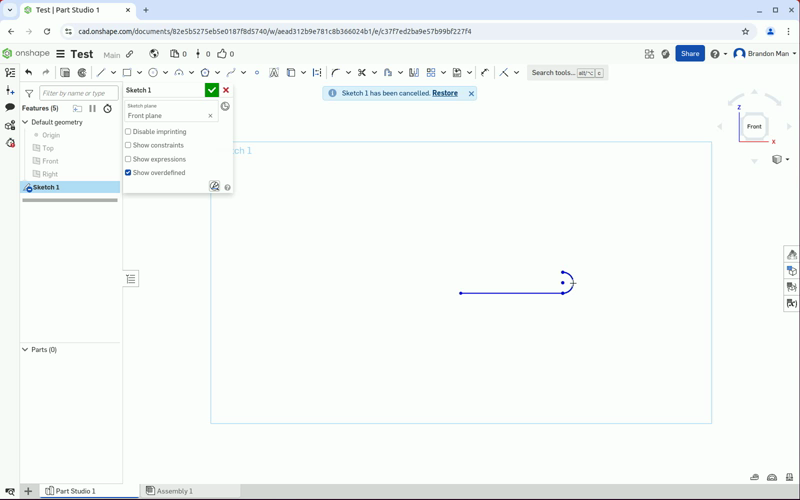
mouse_move(562, 272)
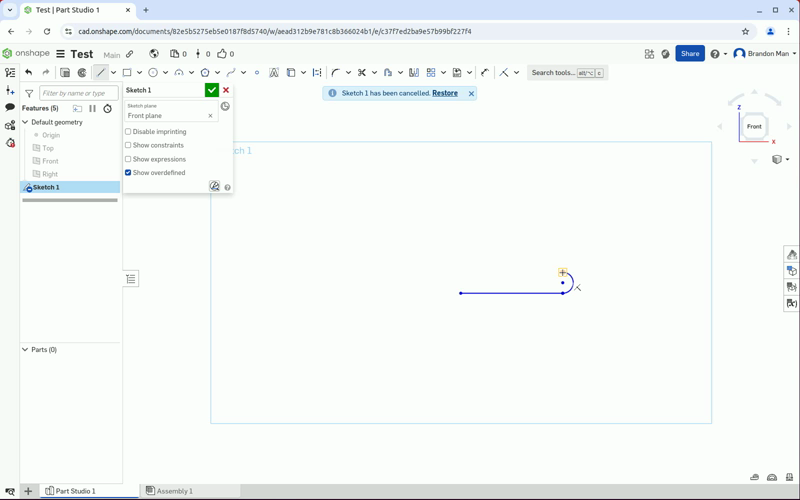
click(562, 272)
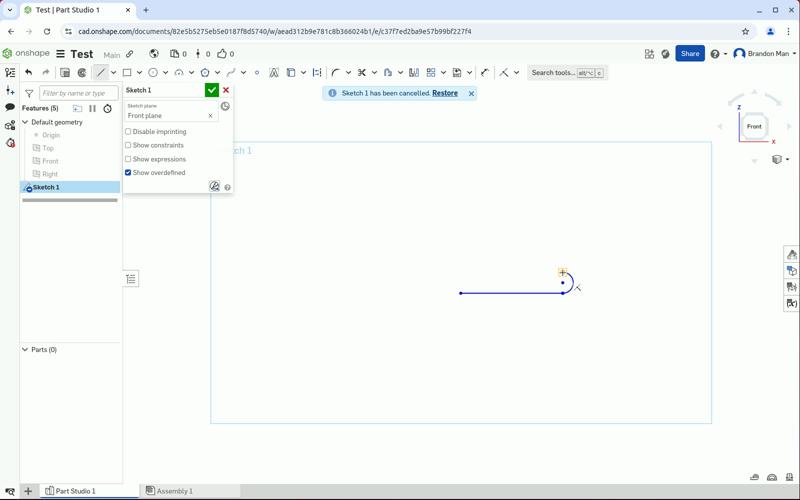
key_down(shift)
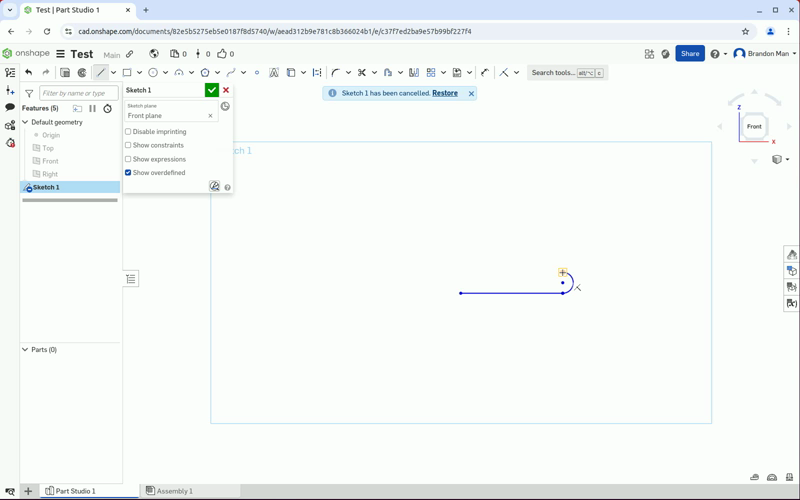
mouse_move(460, 272)
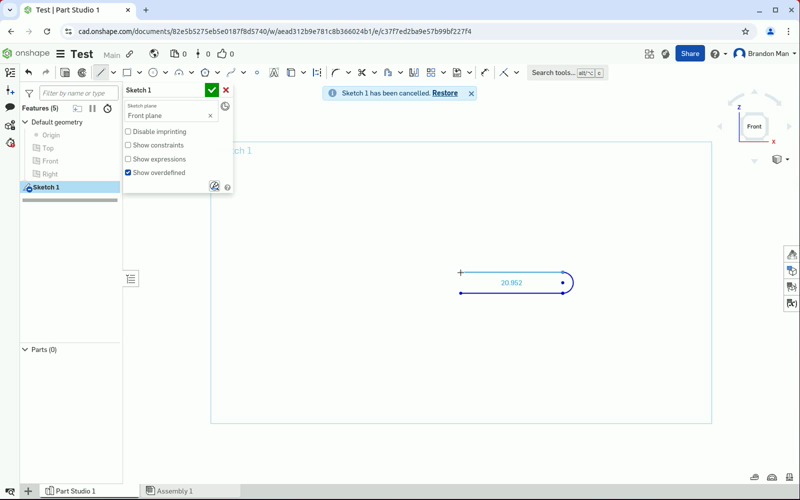
click(460, 272)
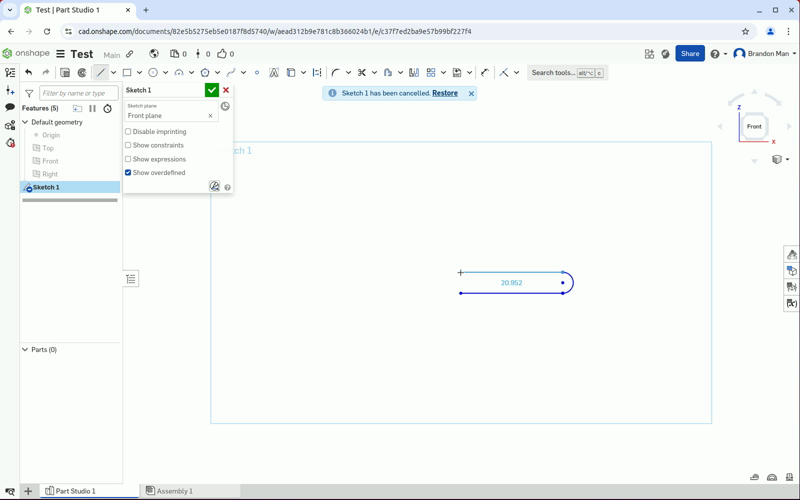
key_up(shift)
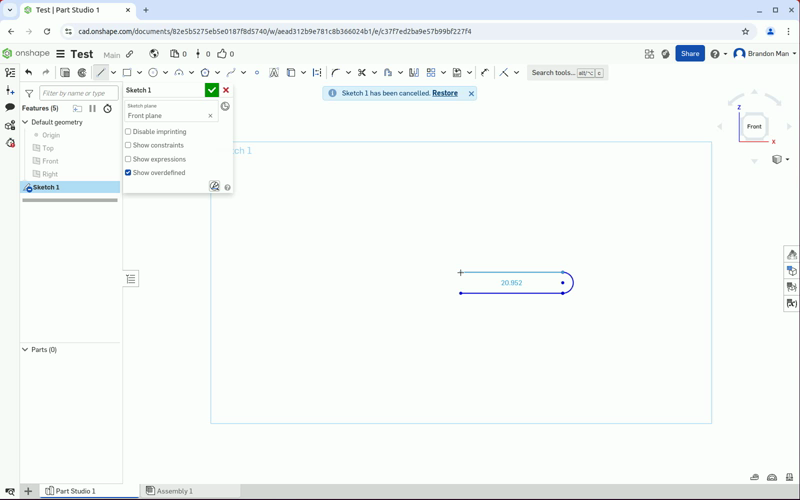
key(esc)
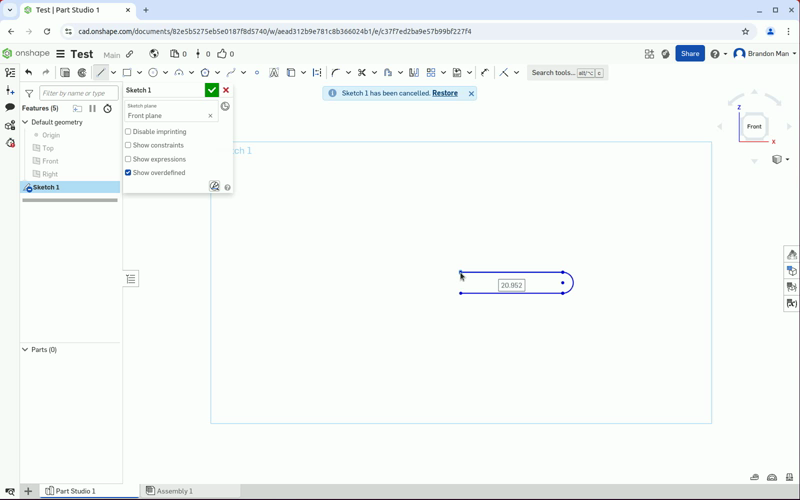
key(a)
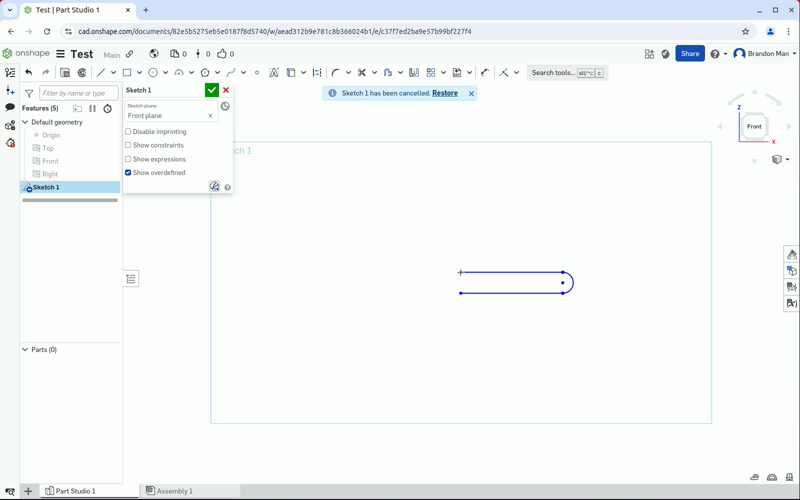
mouse_move(460, 272)
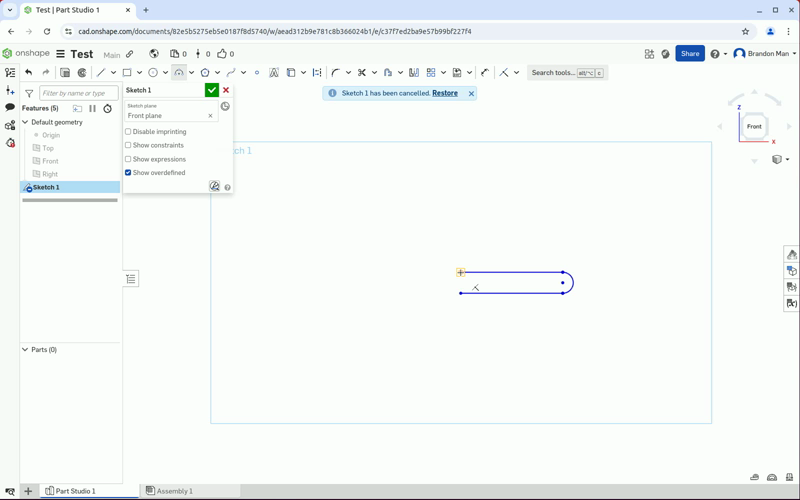
click(460, 272)
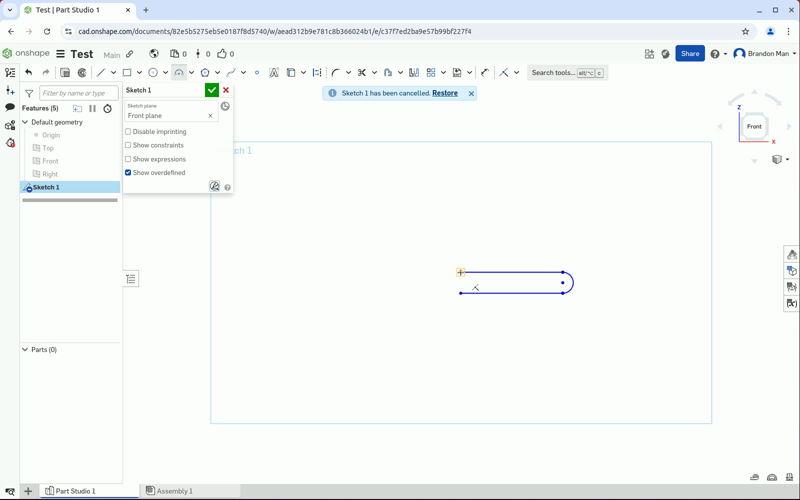
mouse_move(460, 293)
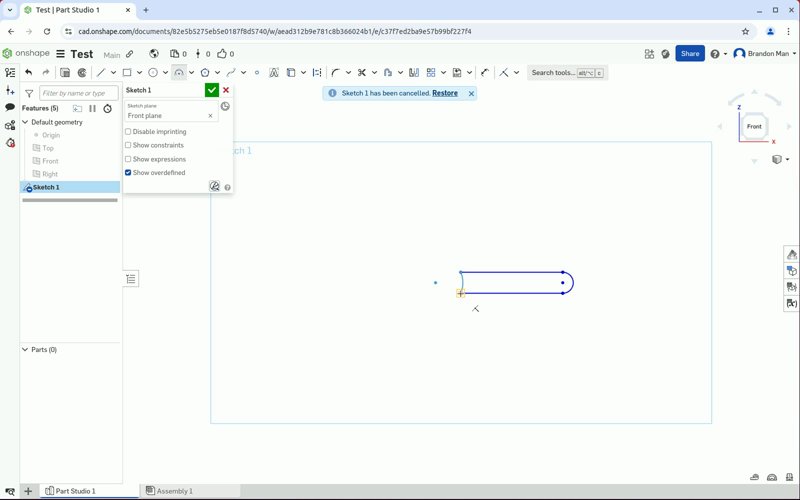
click(460, 293)
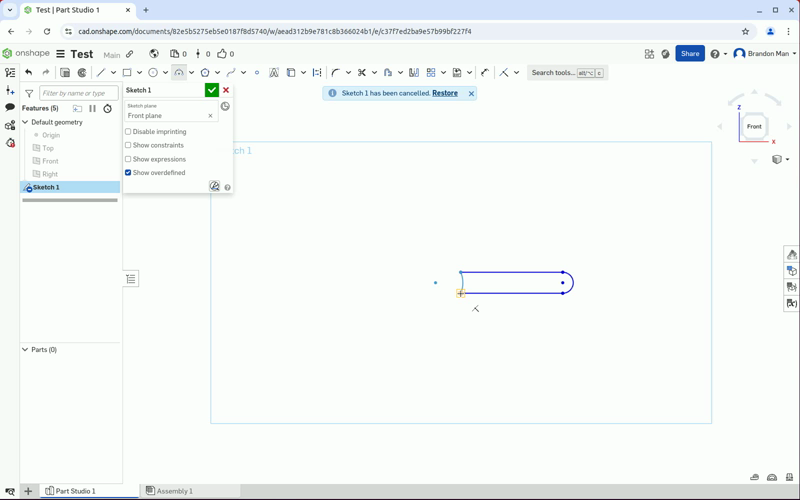
key_down(shift)
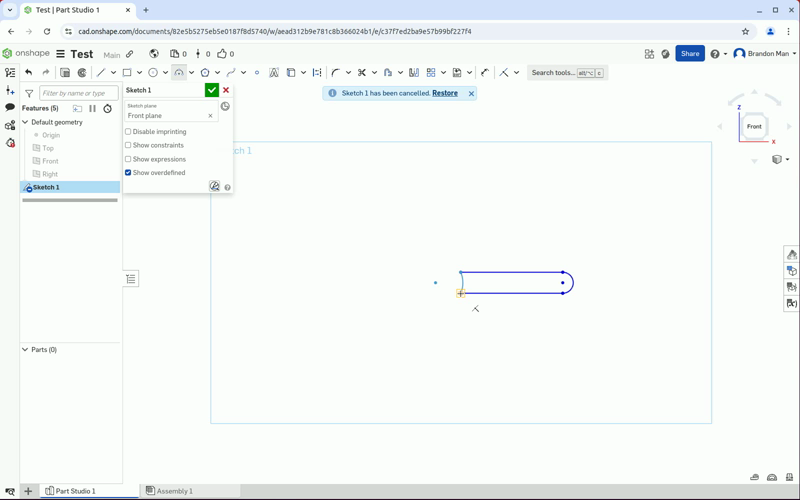
mouse_move(450, 282)
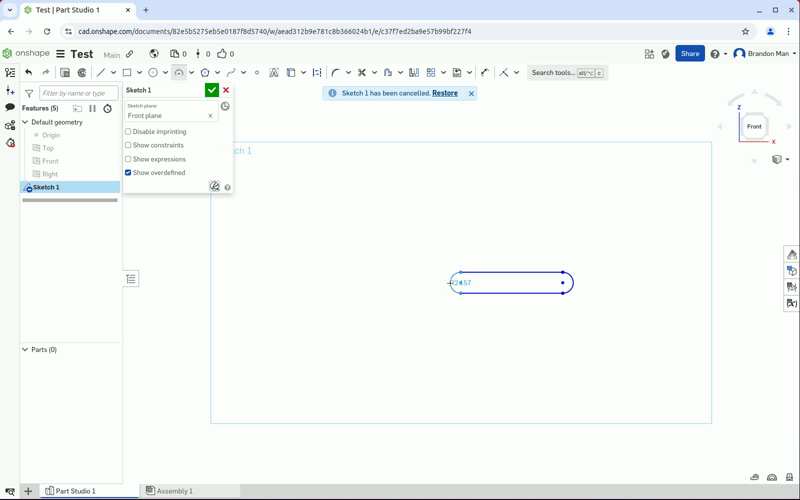
click(450, 282)
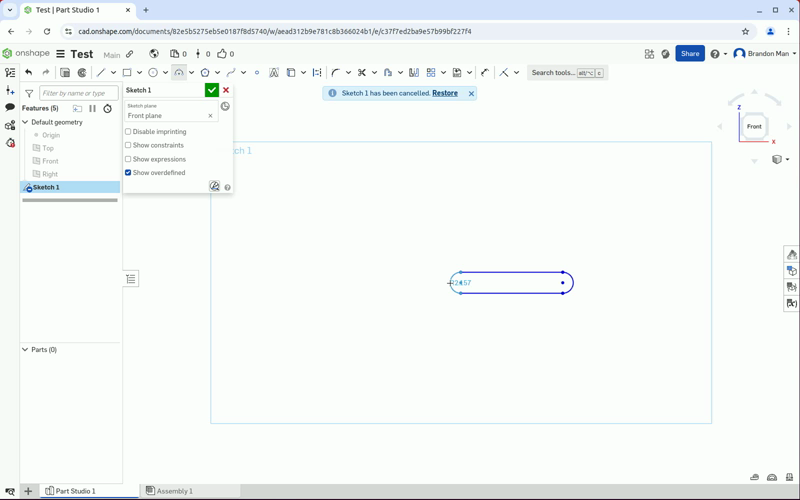
key_up(shift)
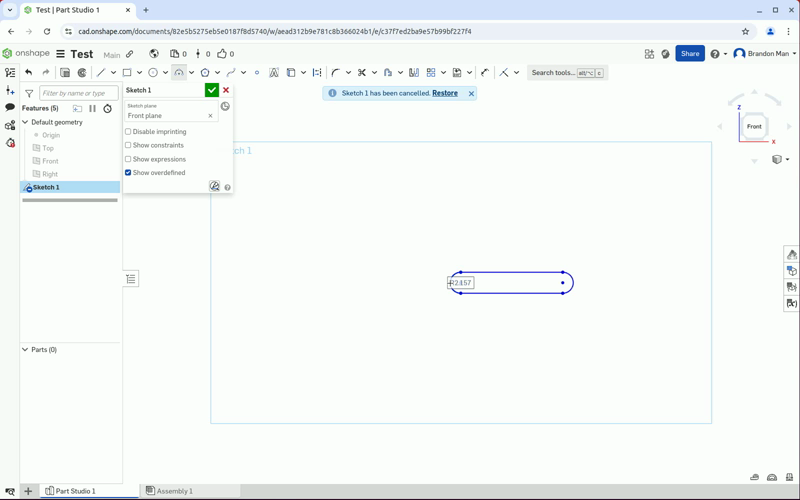
key(esc)
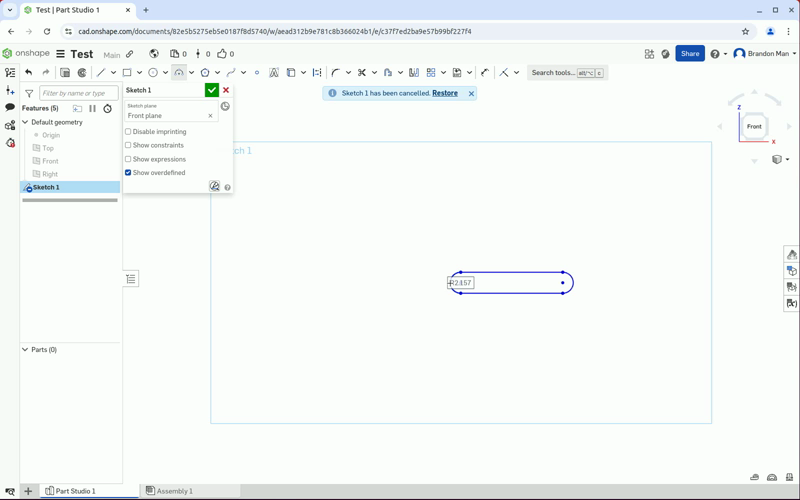
key(c)
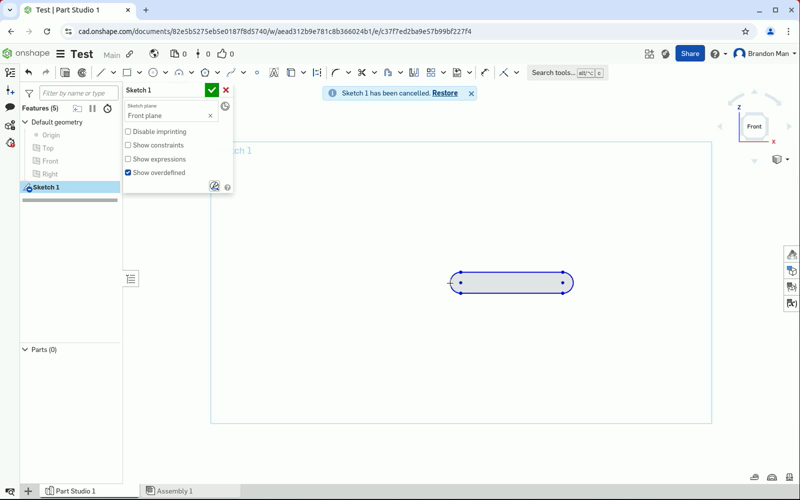
key_down(shift)
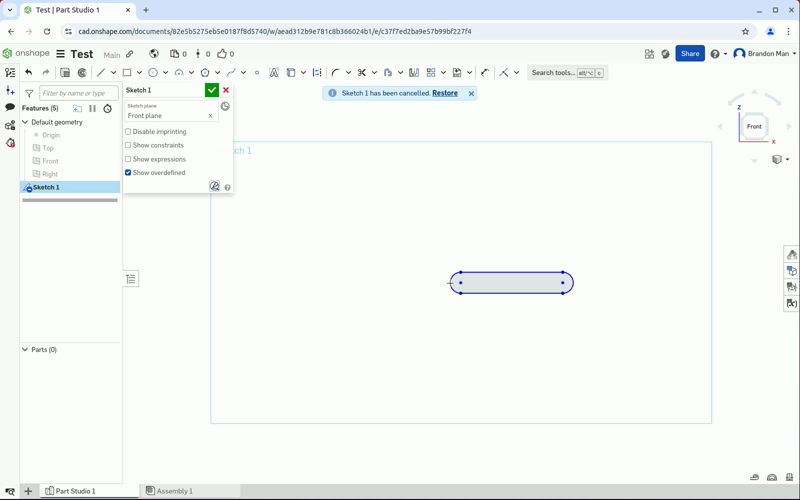
mouse_move(460, 282)
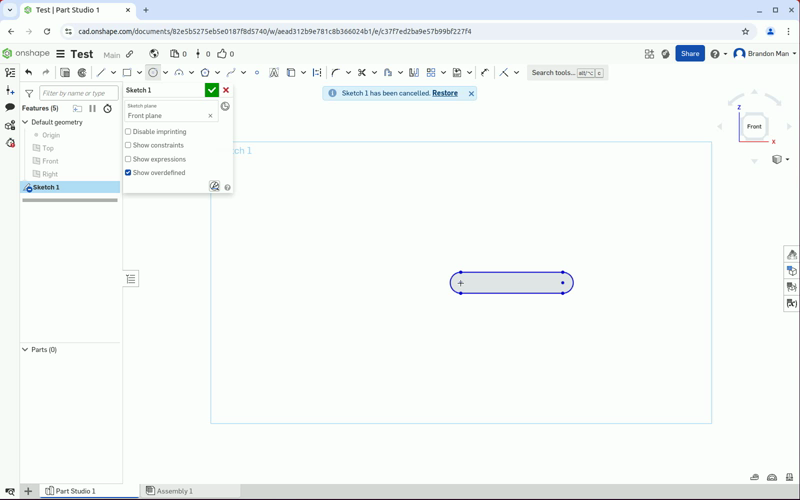
click(460, 282)
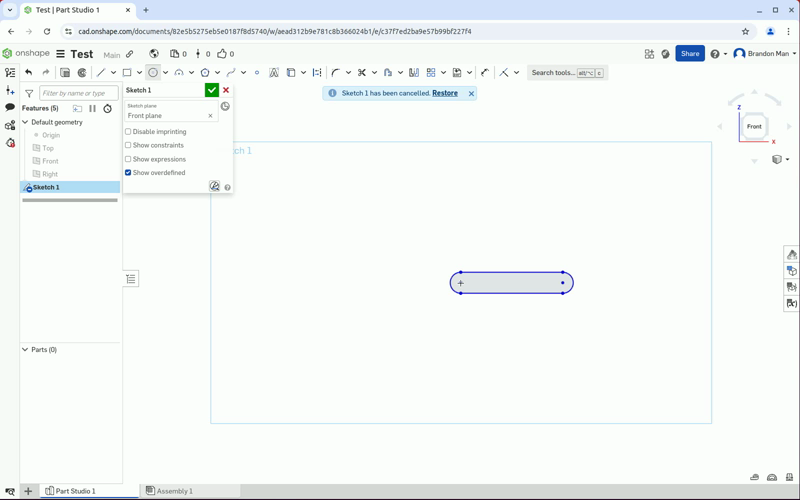
key_up(shift)
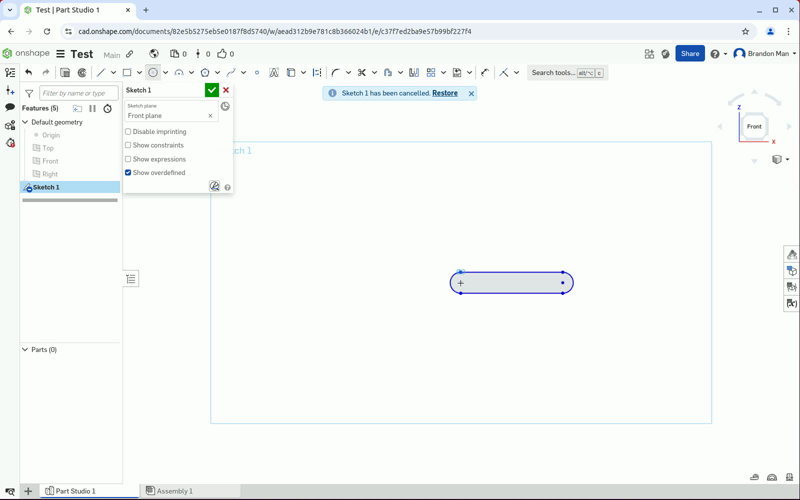
mouse_move(466, 282)
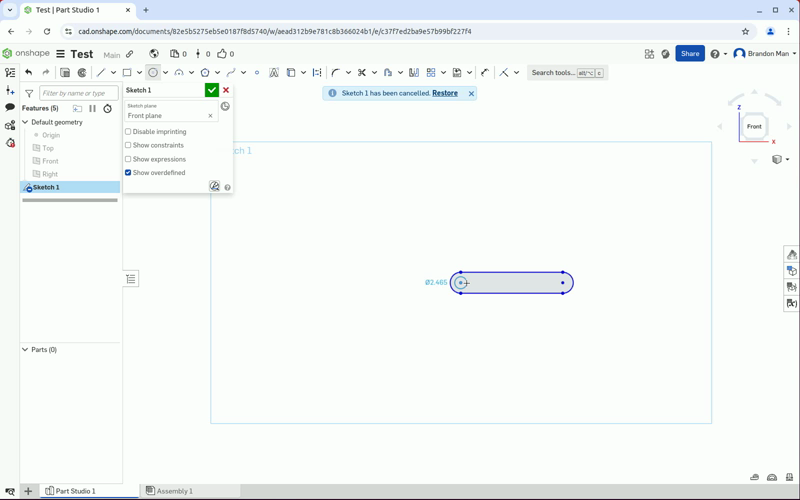
click(466, 282)
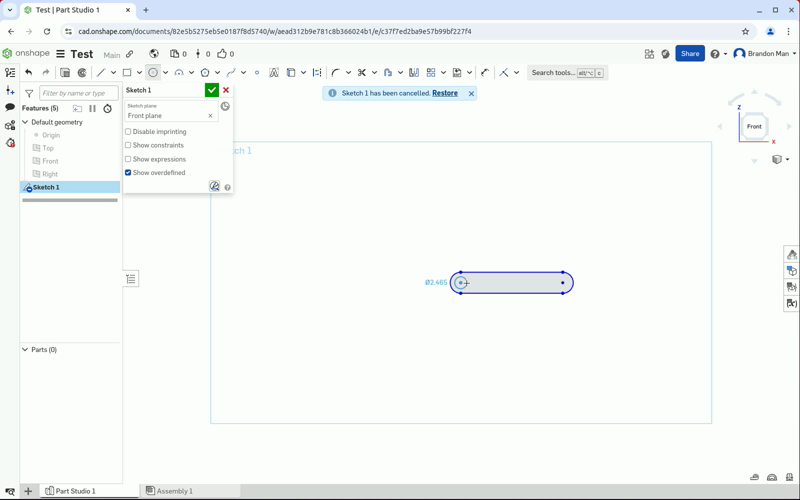
key(esc)
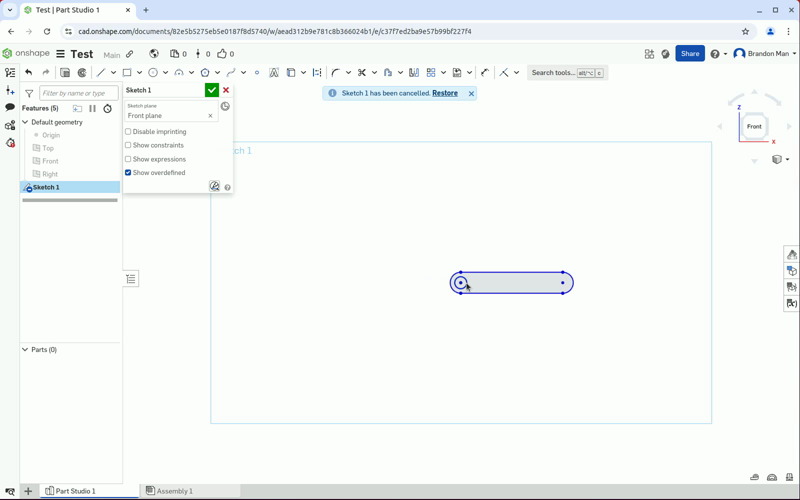
key(c)
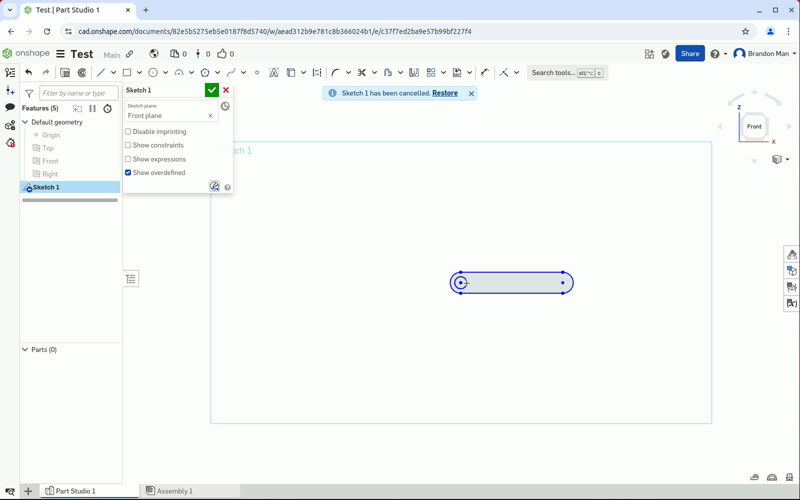
key_down(shift)
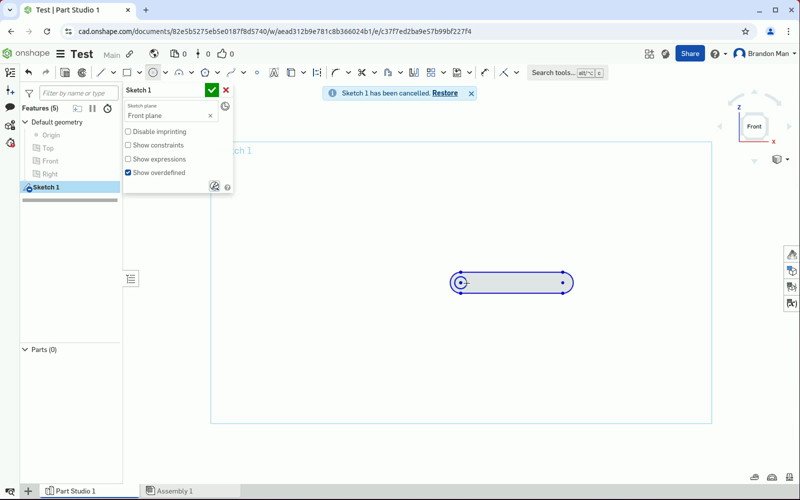
mouse_move(562, 282)
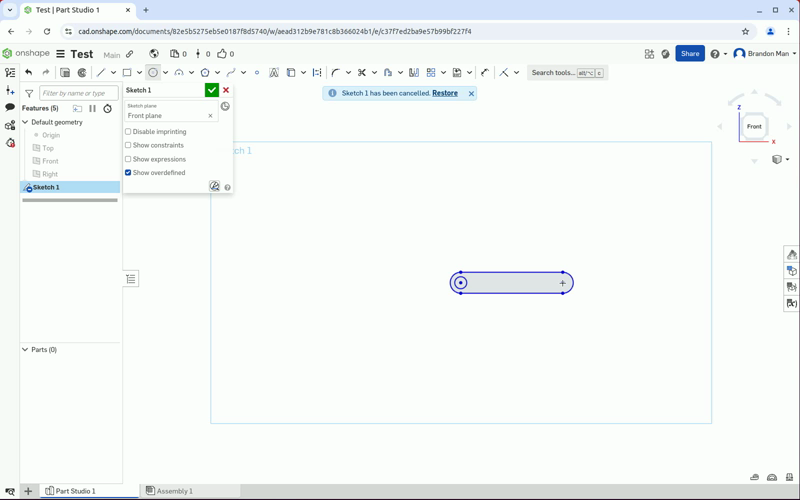
click(562, 282)
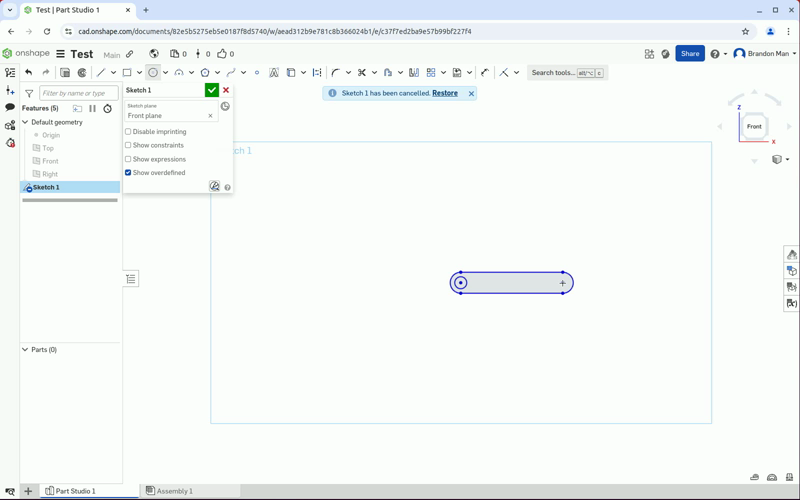
key_up(shift)
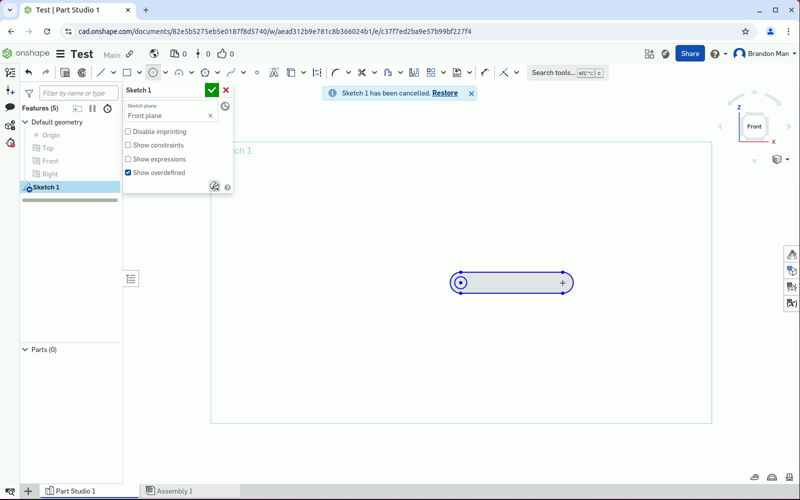
mouse_move(568, 282)
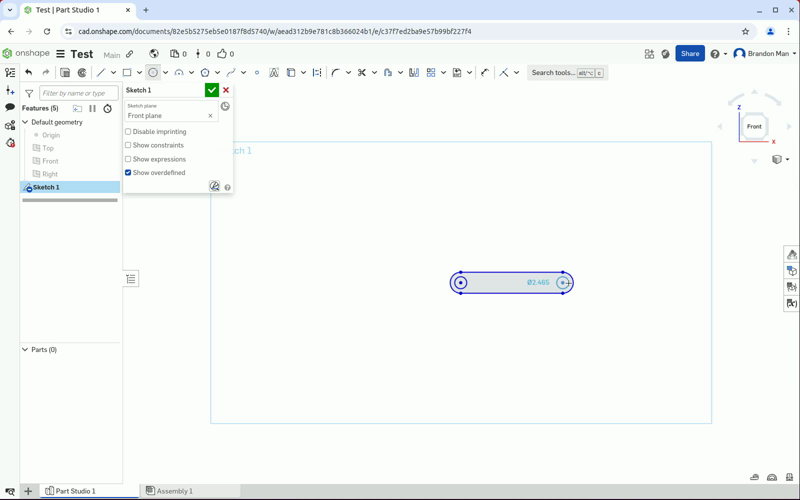
click(568, 282)
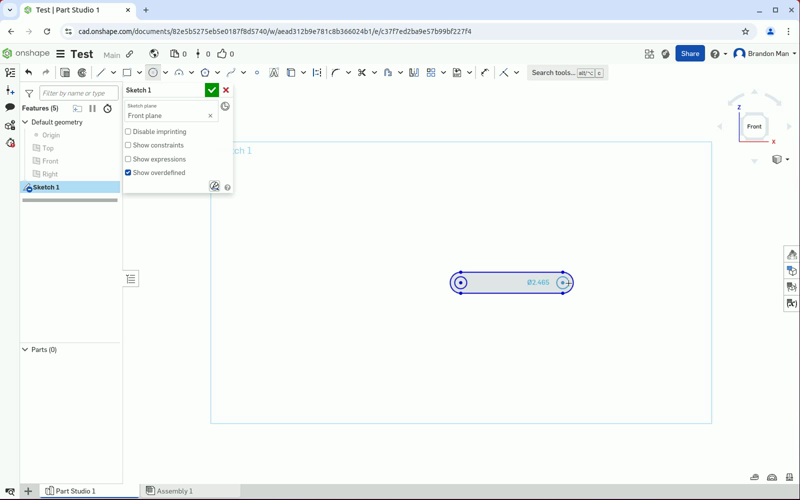
key(esc)
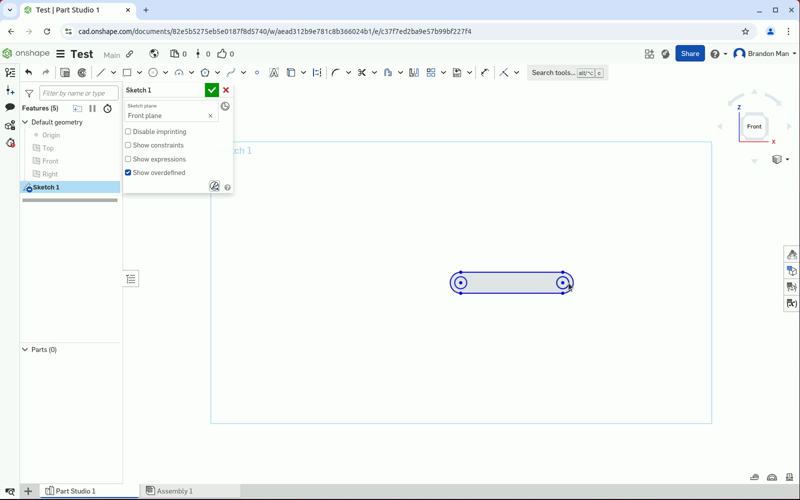
mouse_move(506, 288)
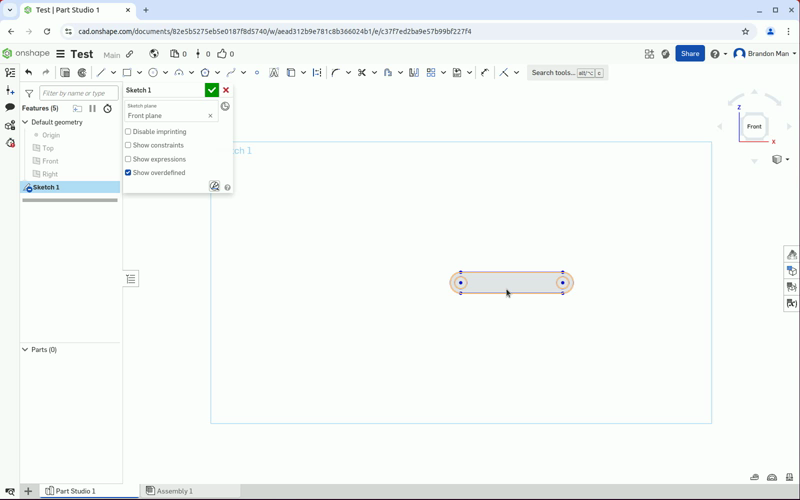
click(506, 288)
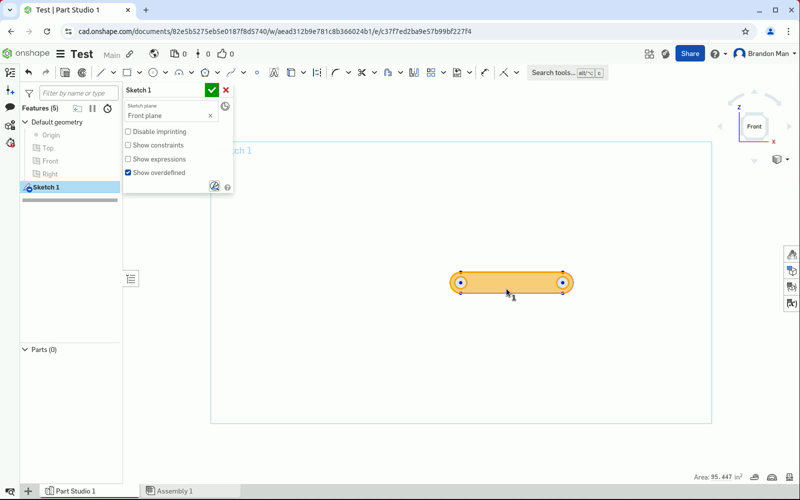
mouse_move(73, 352)
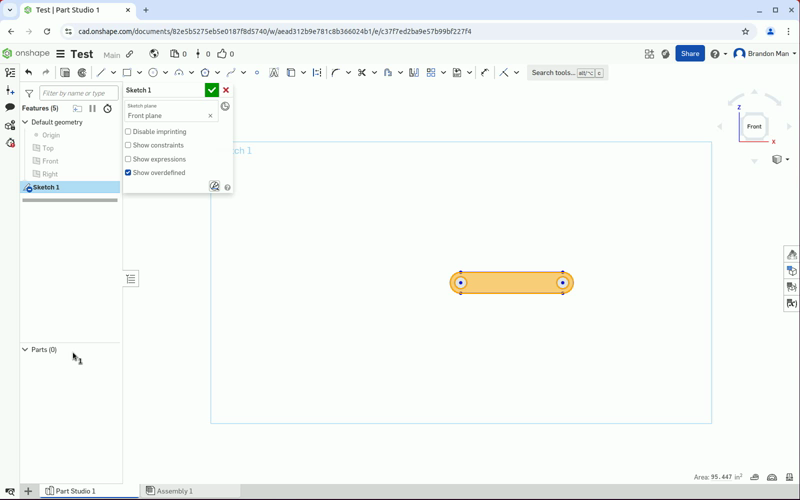
key(shift+y)
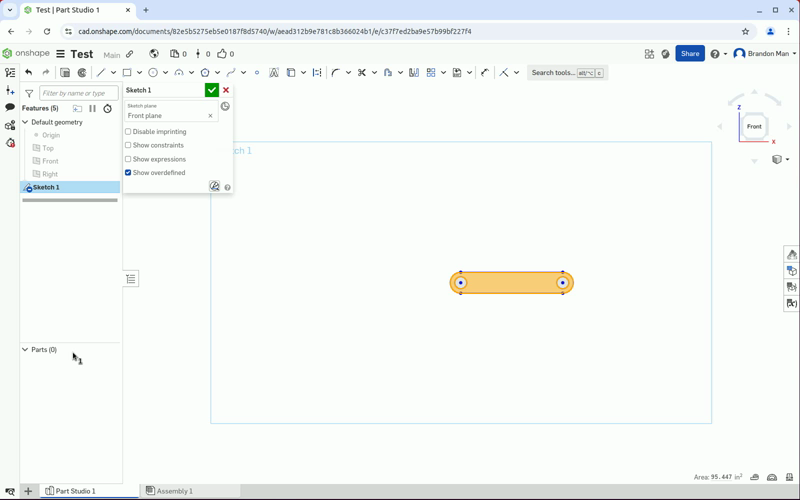
key(shift+e)
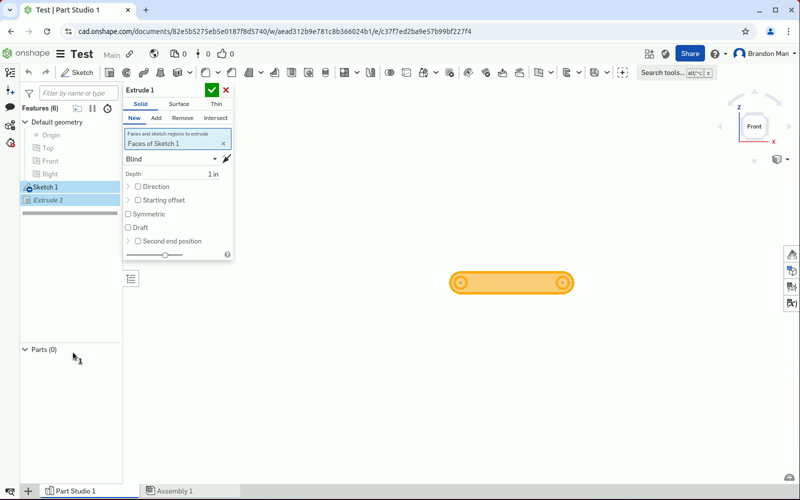
mouse_move(143, 106)
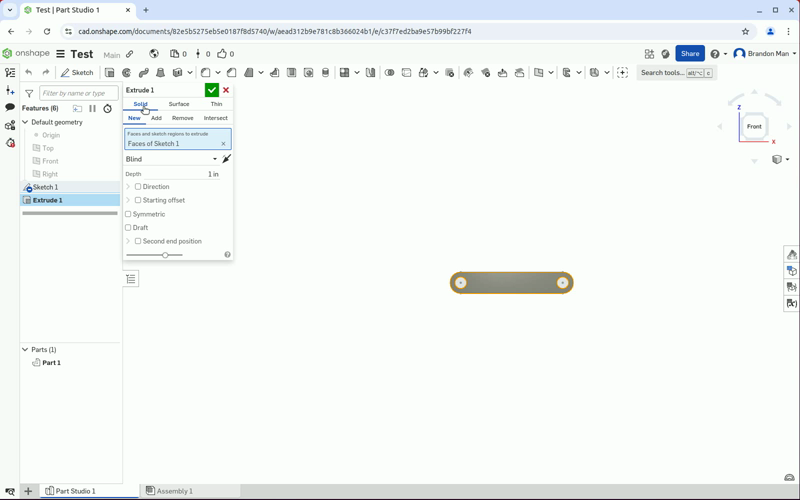
click(143, 106)
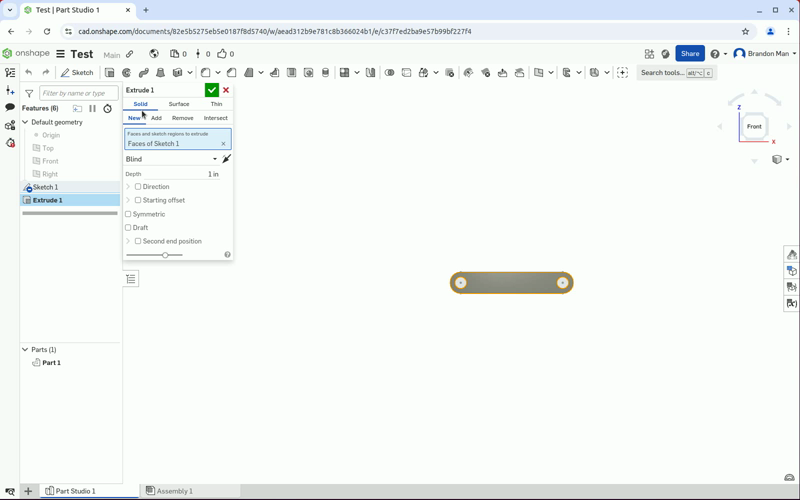
mouse_move(137, 120)
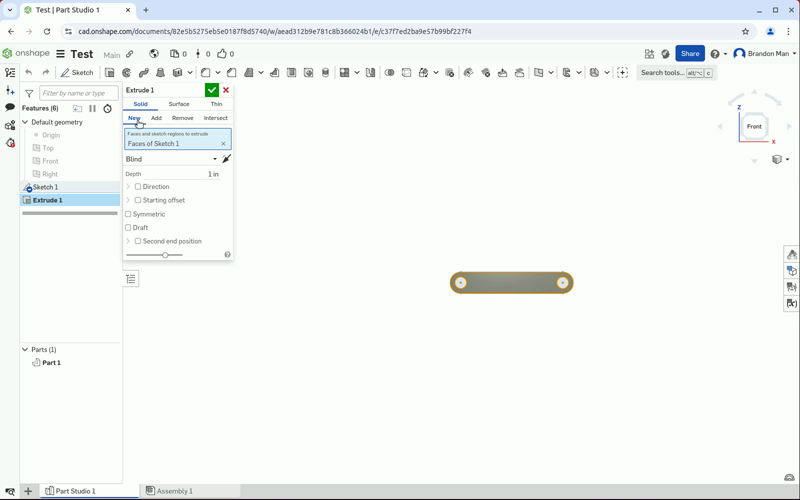
click(137, 120)
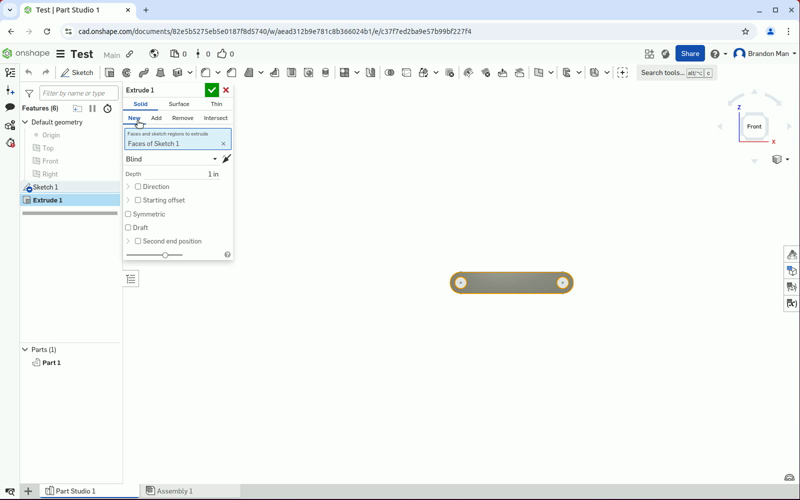
key(tab, 4)
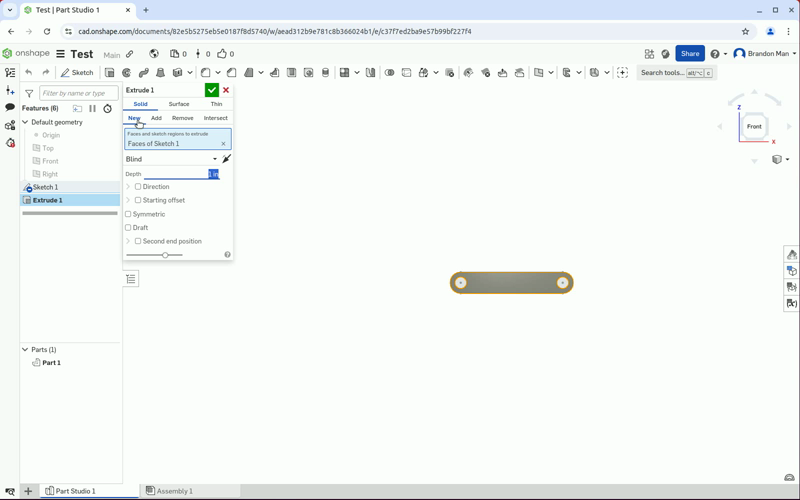
text(2.648)
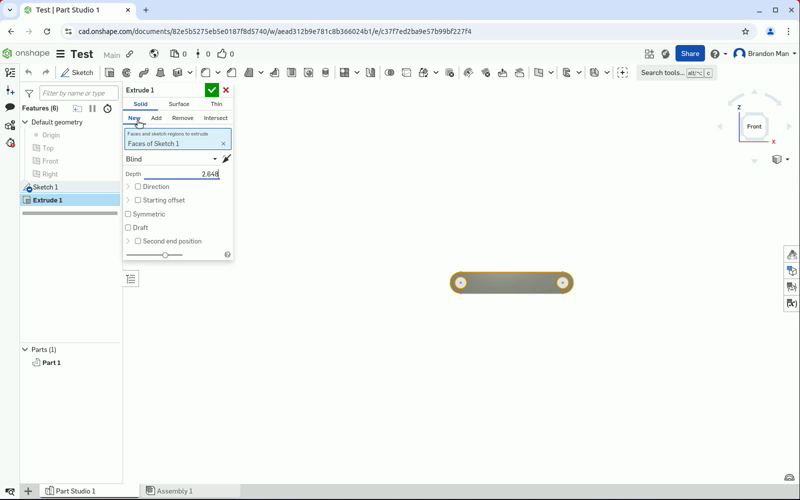
key(enter)
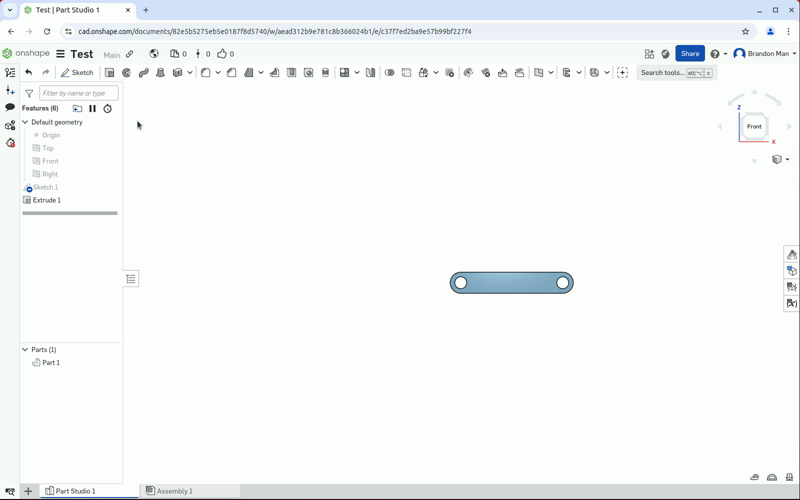
key(shift+h)
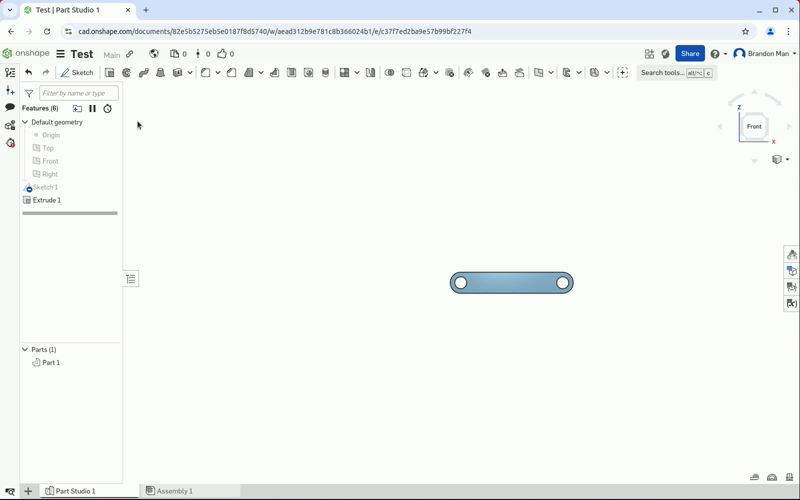
key(shift+h)
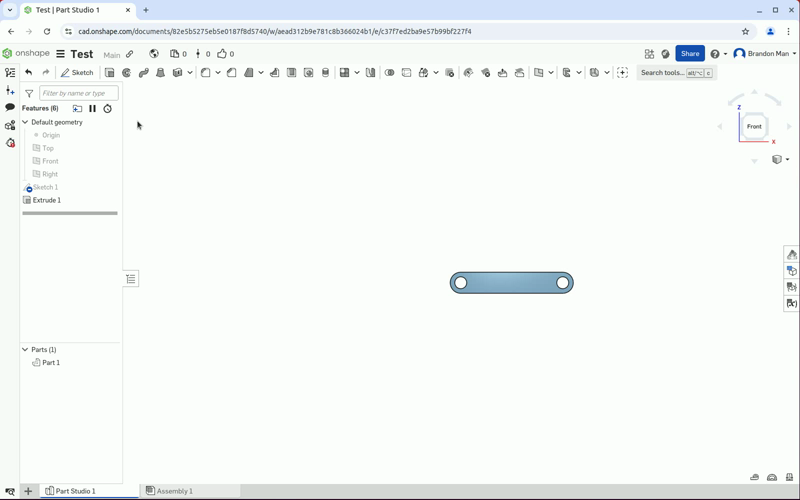
mouse_move(73, 189)
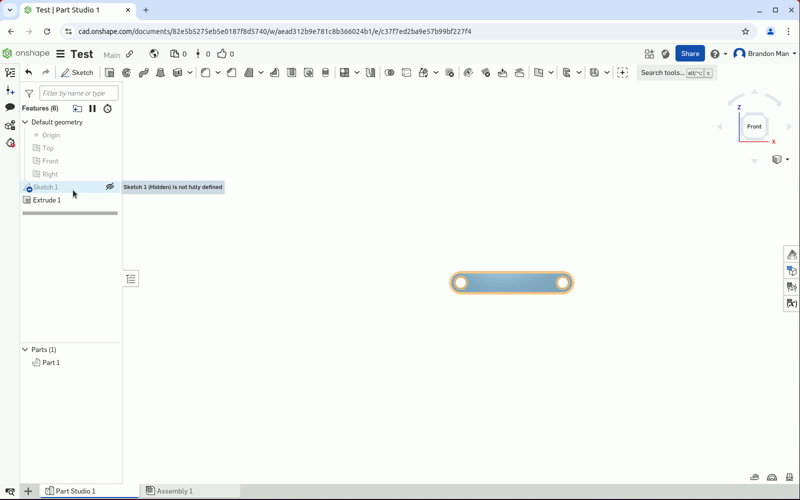
click(73, 189)
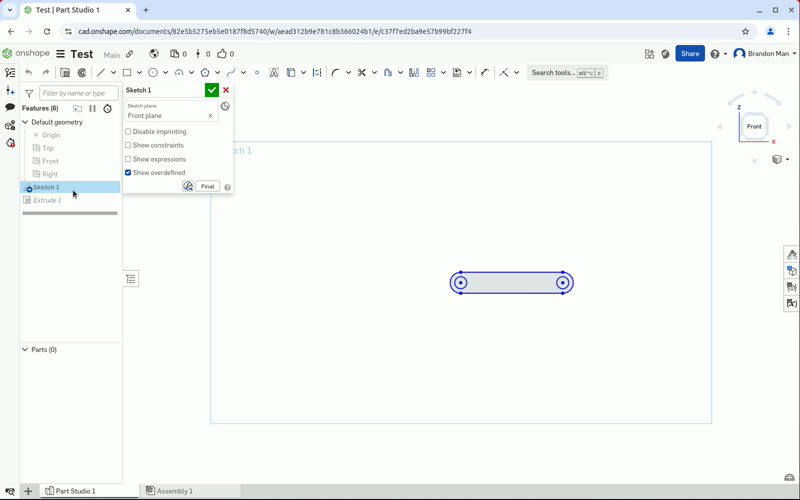
mouse_move(229, 92)
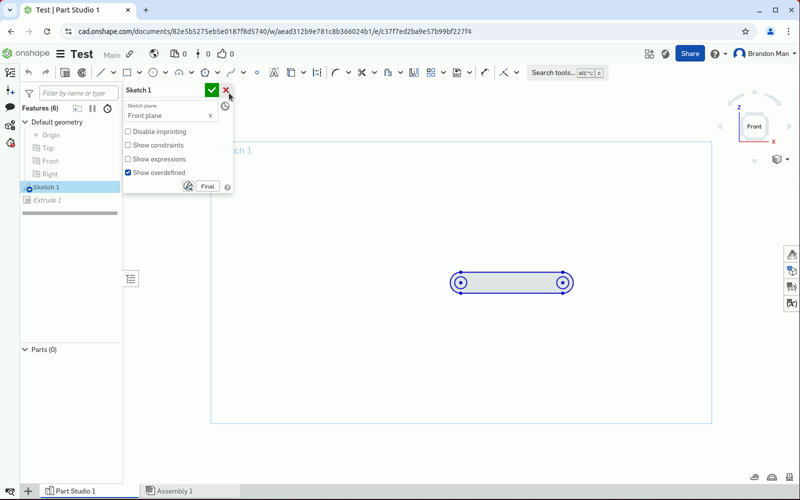
click(229, 92)
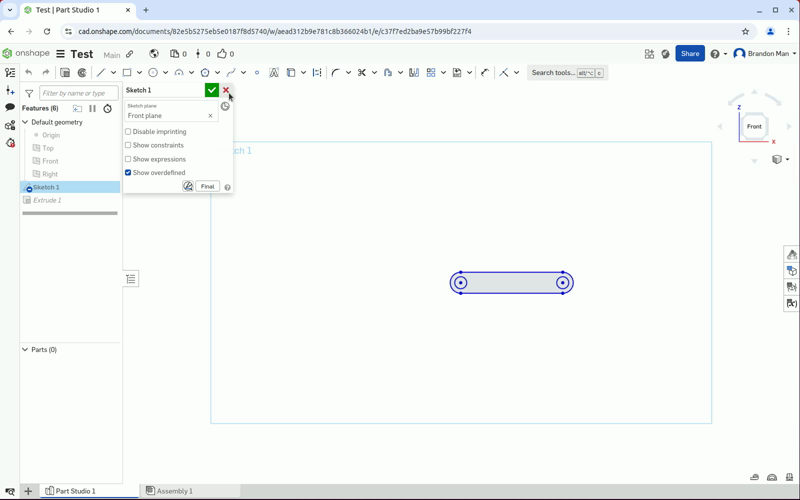
key(shift+s)
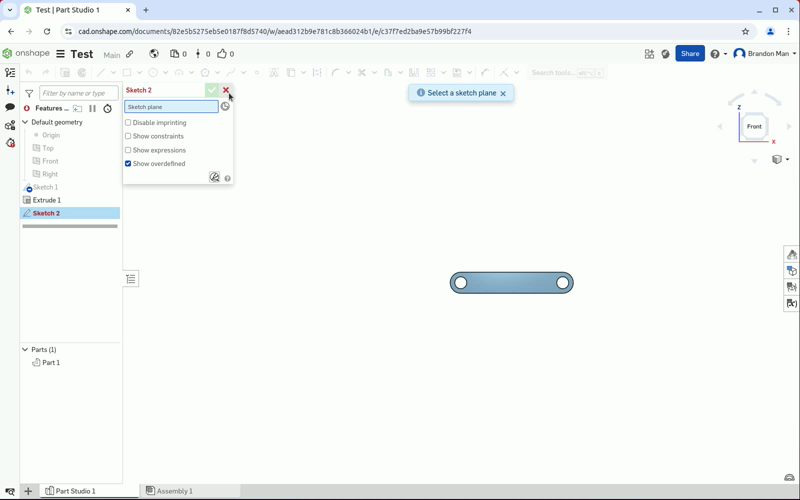
mouse_move(73, 163)
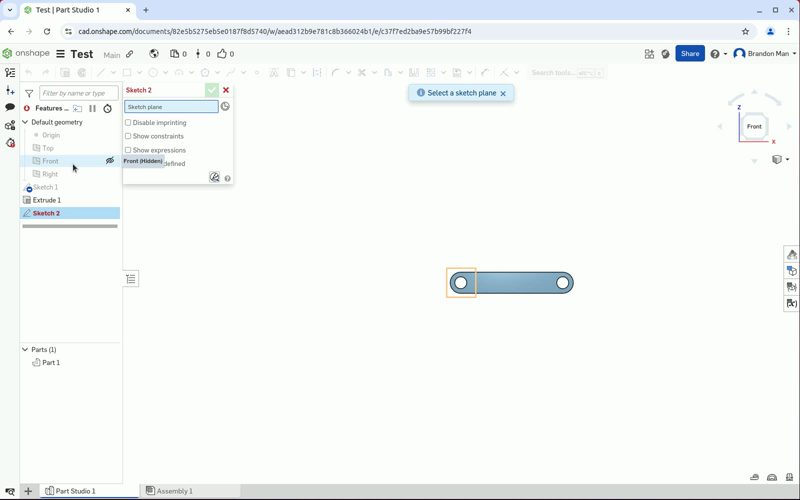
click(73, 163)
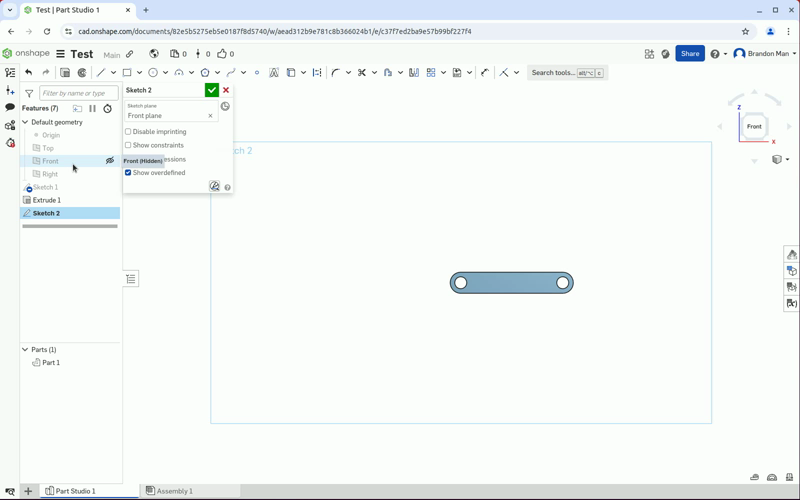
mouse_move(73, 352)
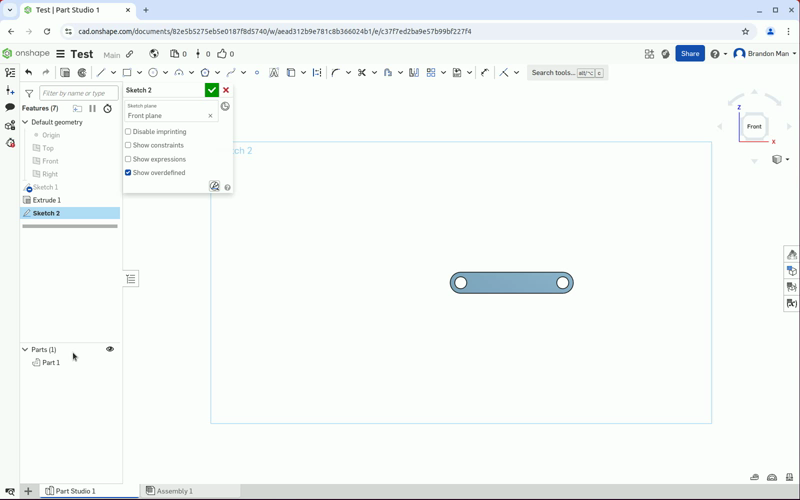
key(y)
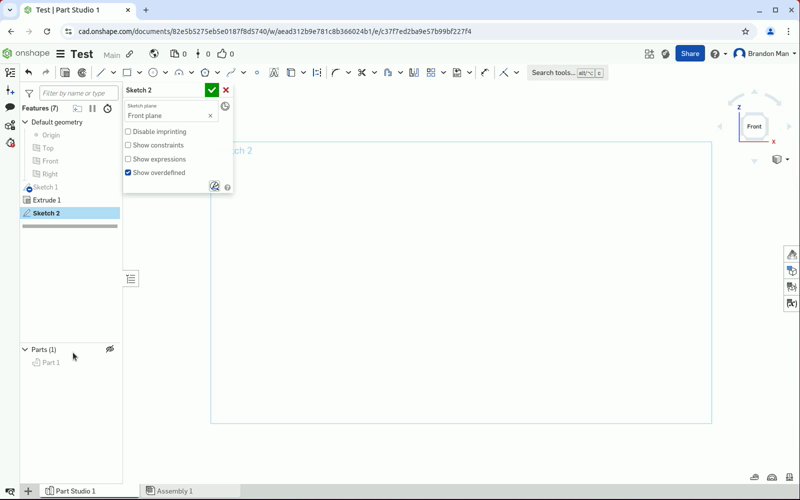
key(c)
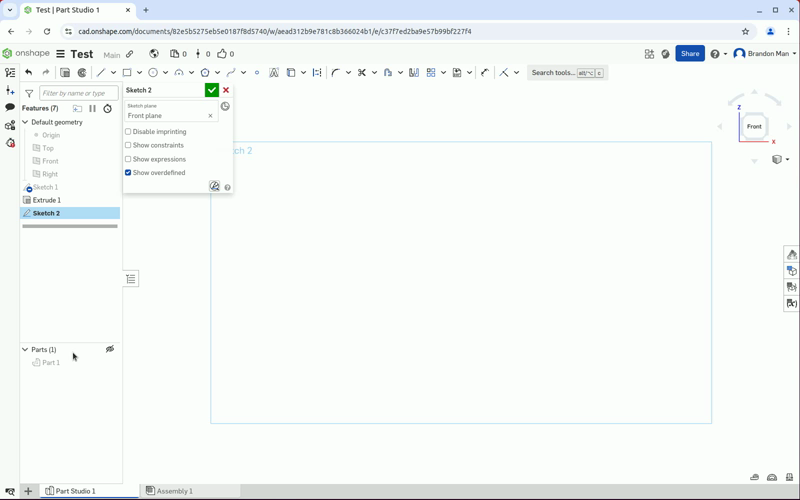
key_down(shift)
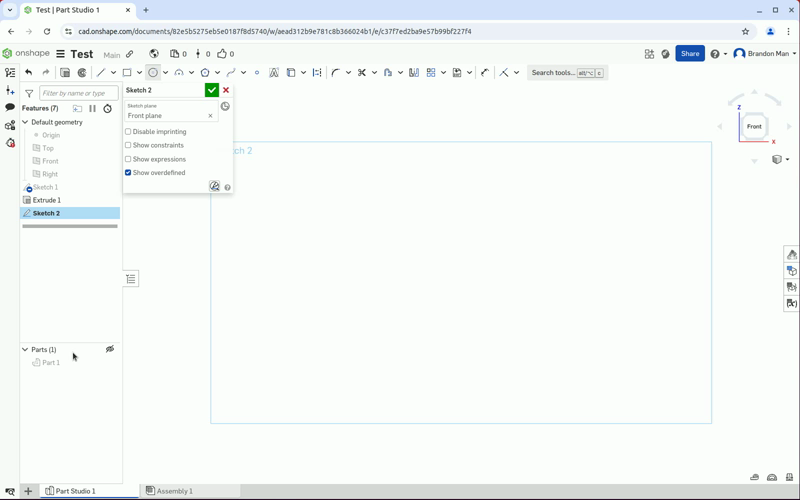
mouse_move(461, 282)
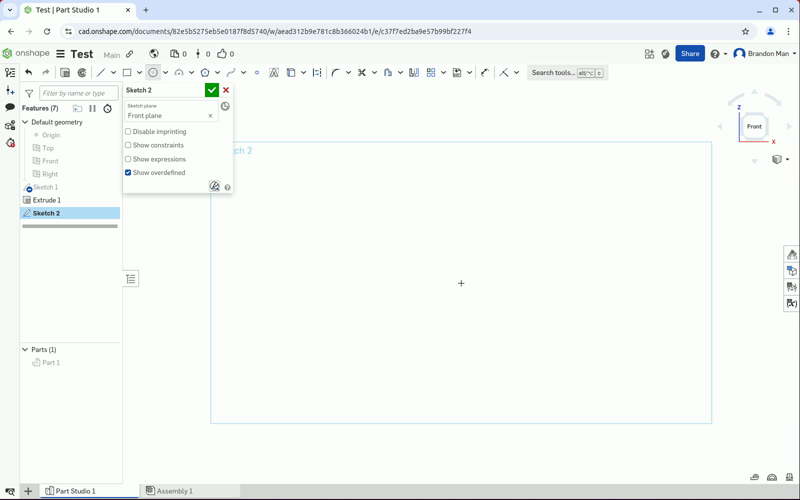
click(461, 282)
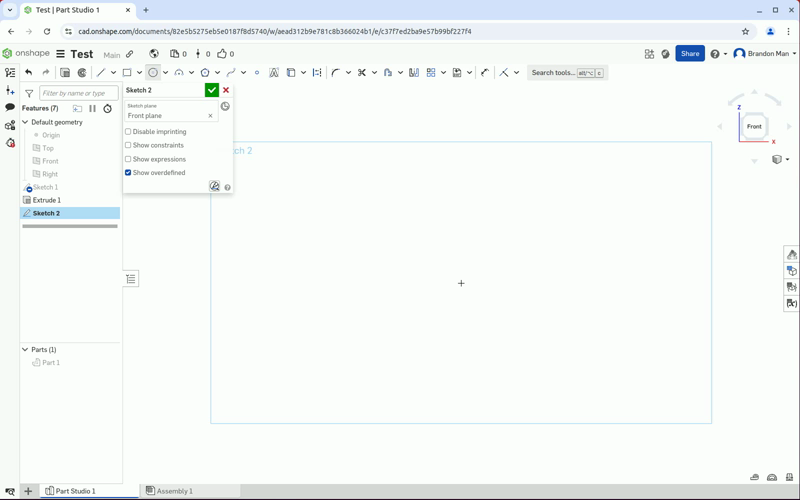
key_up(shift)
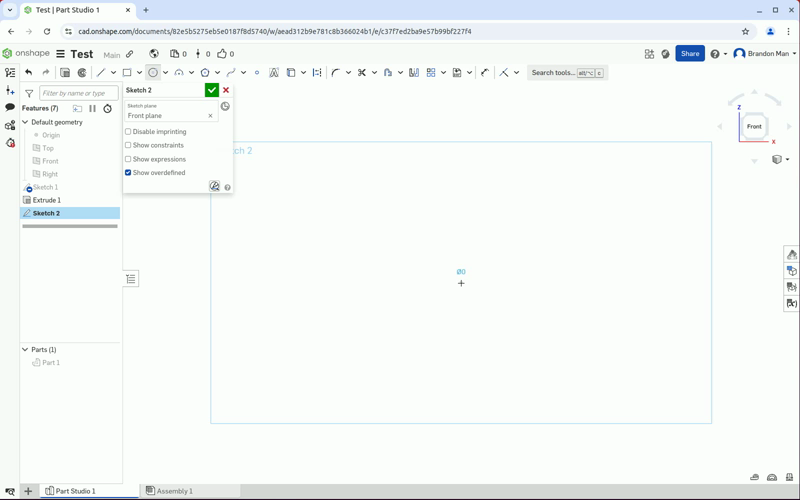
mouse_move(464, 282)
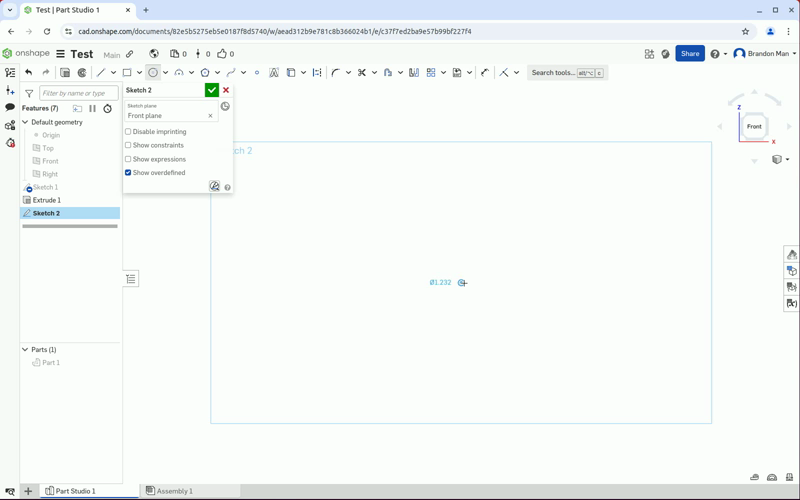
click(464, 282)
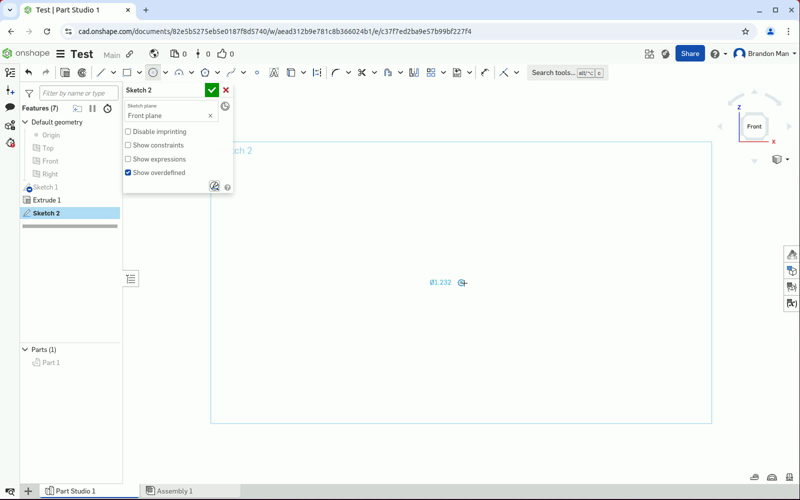
key(esc)
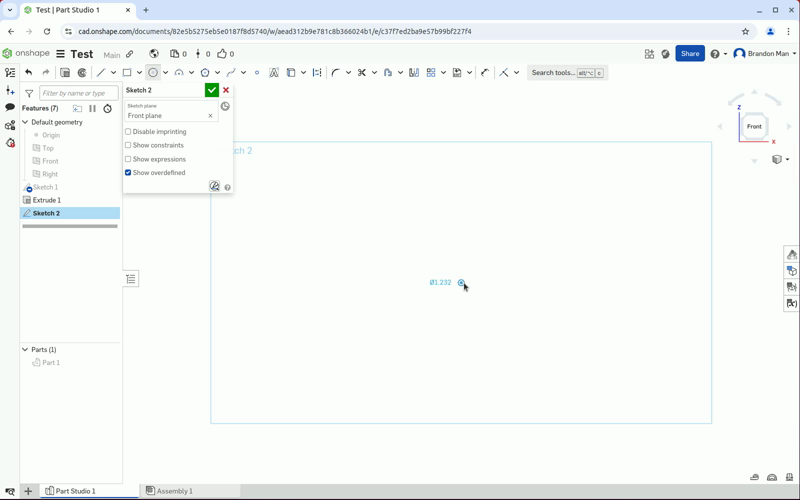
mouse_move(460, 280)
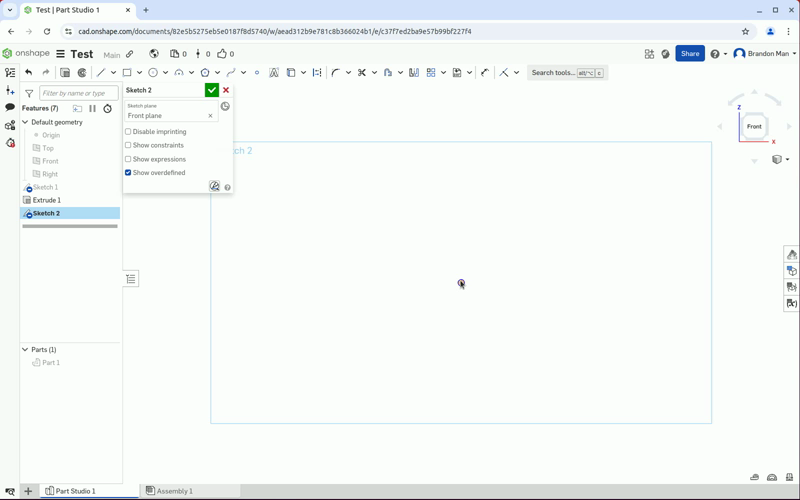
scroll(6)
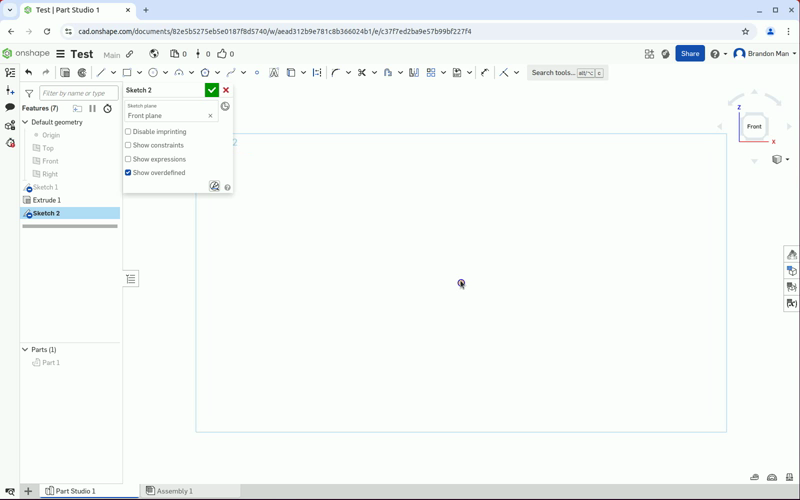
scroll(6)
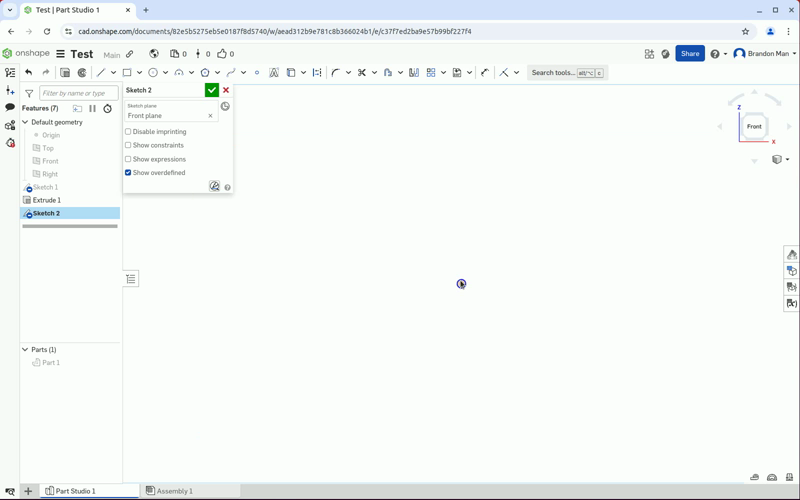
scroll(6)
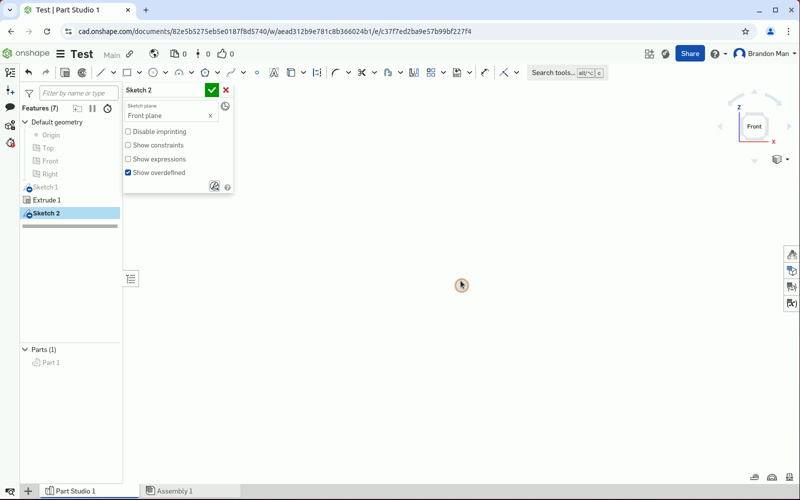
scroll(6)
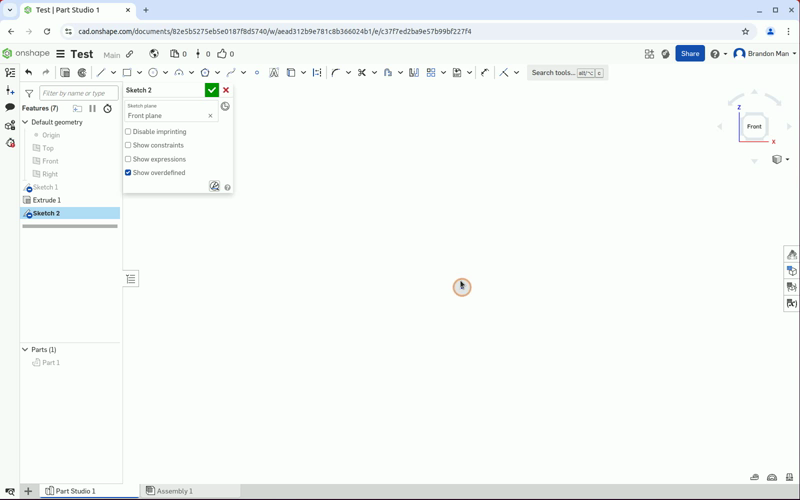
scroll(6)
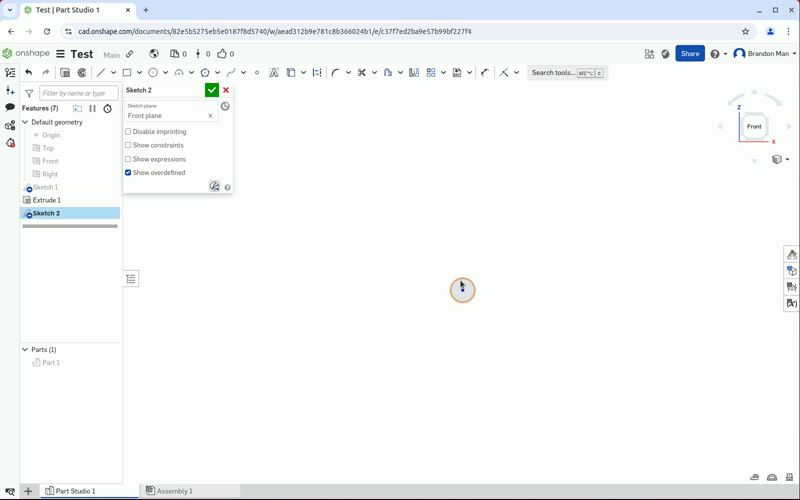
scroll(6)
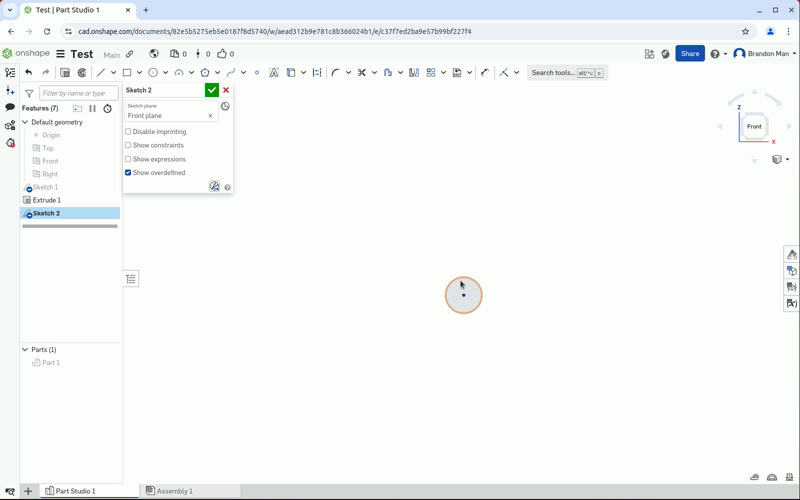
scroll(6)
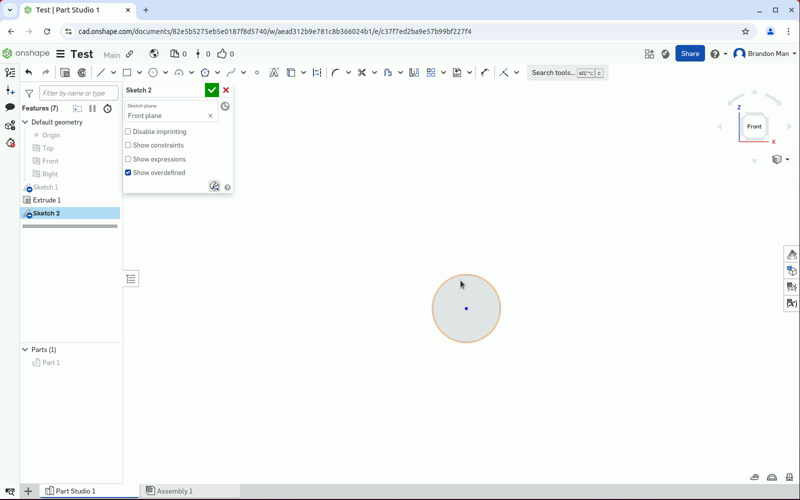
click(460, 280)
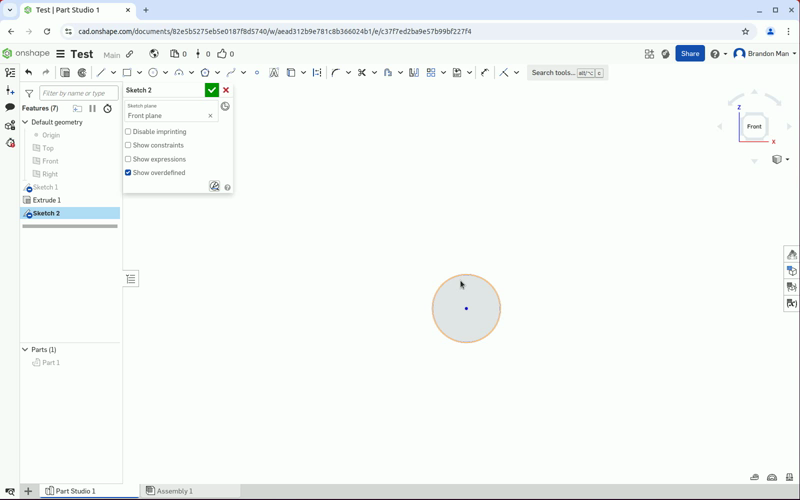
scroll(-6)
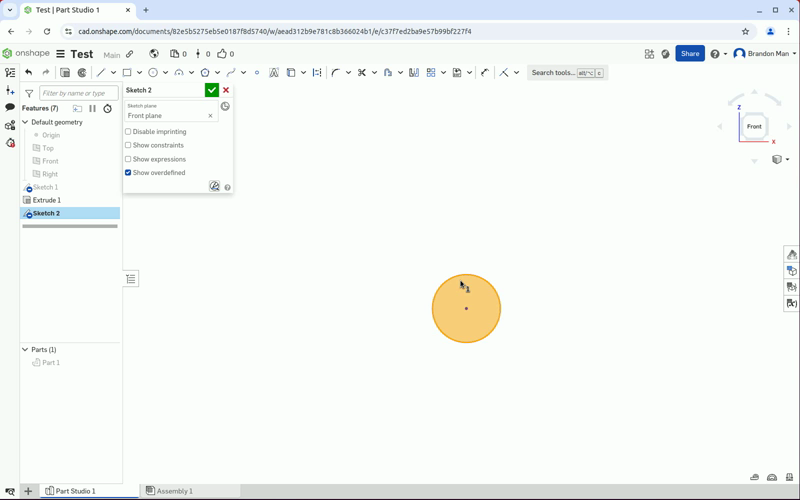
scroll(-6)
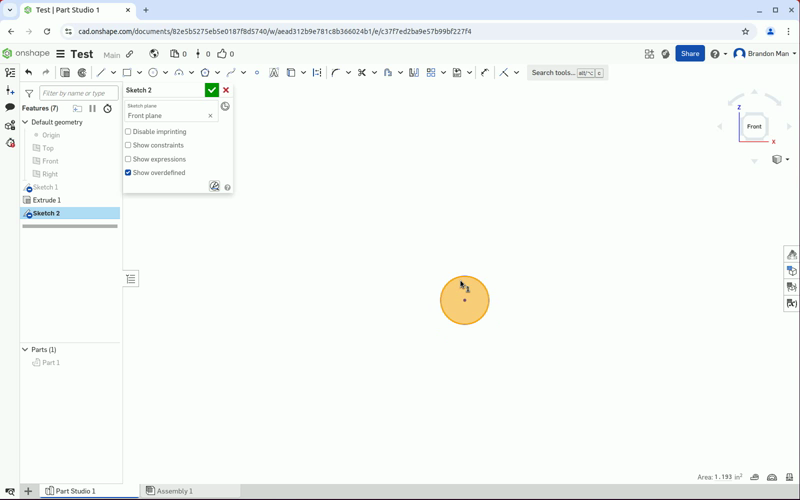
scroll(-6)
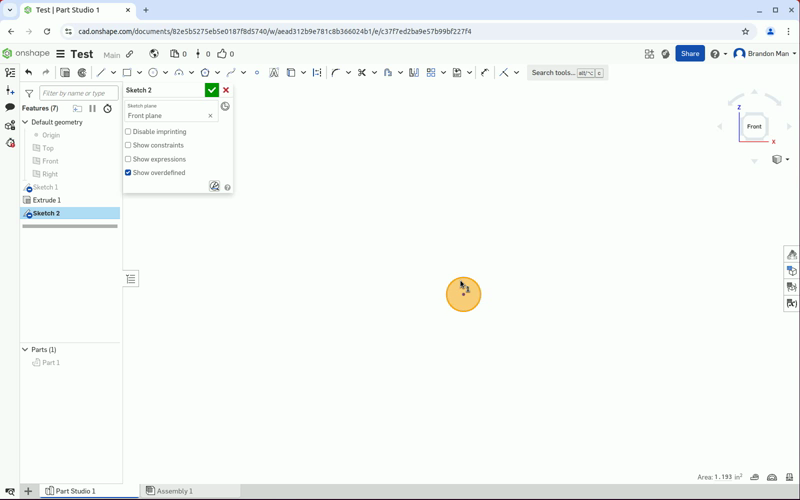
scroll(-6)
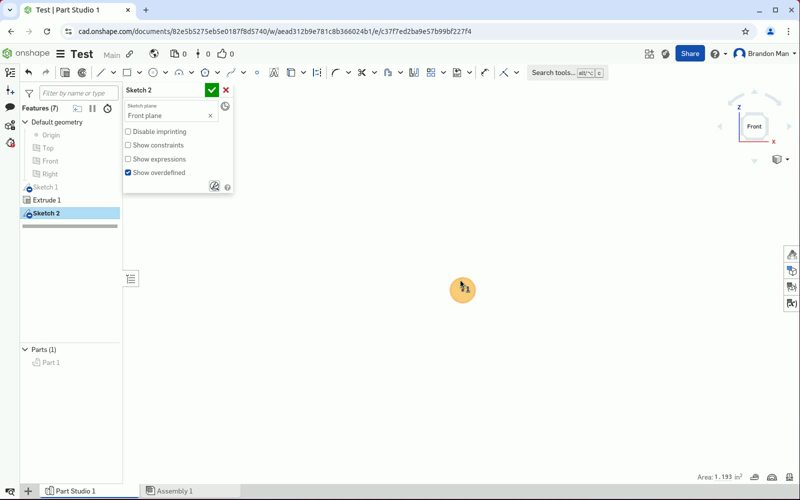
scroll(-6)
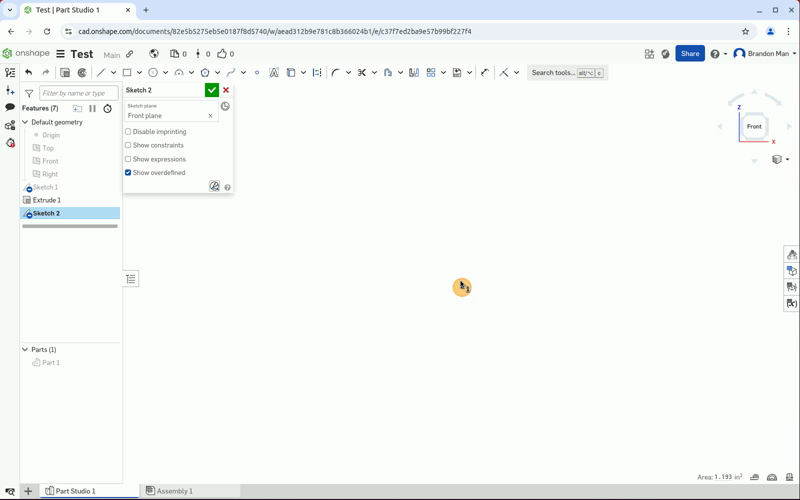
scroll(-6)
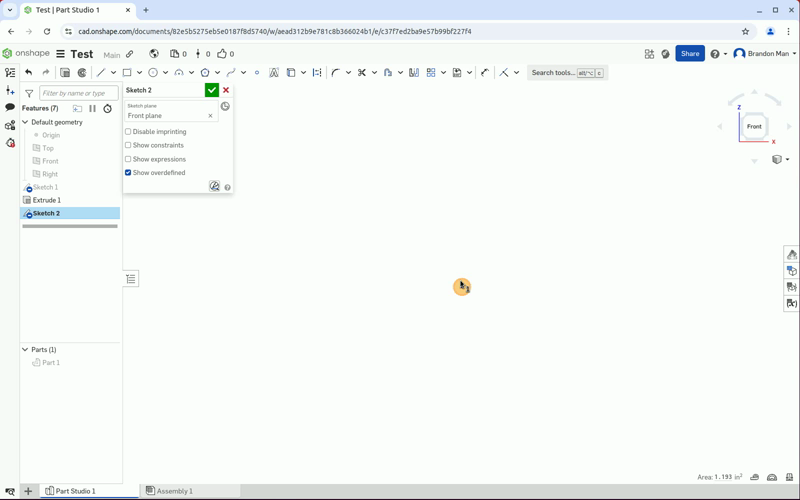
scroll(-6)
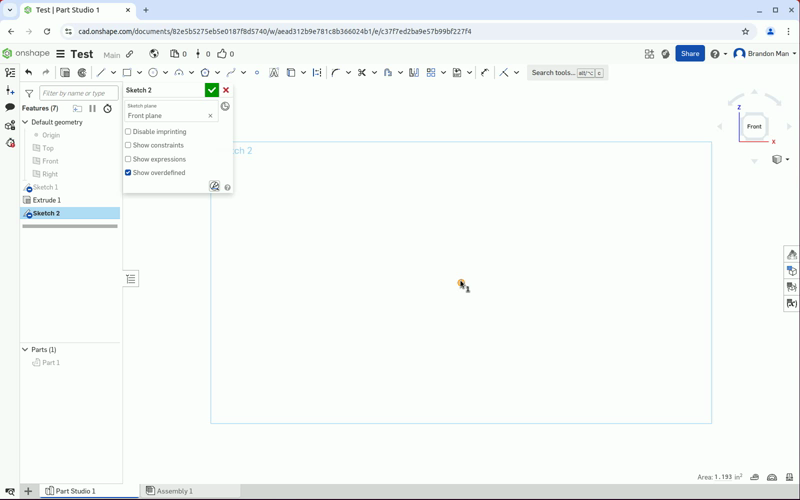
mouse_move(73, 352)
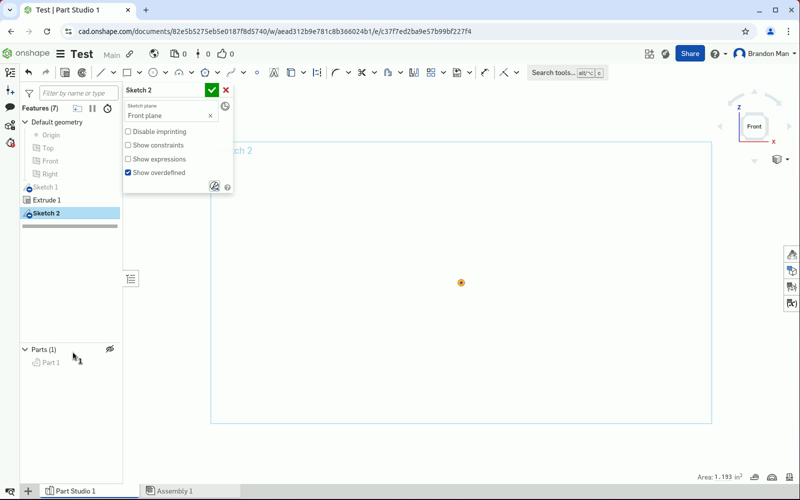
key(shift+y)
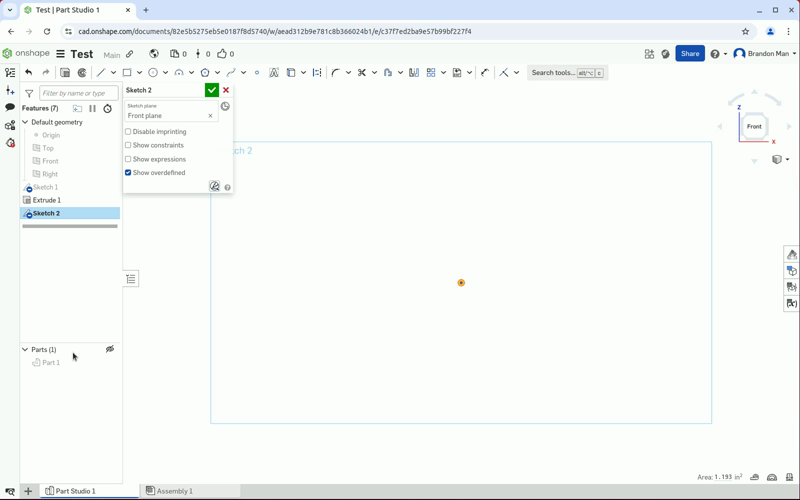
key(shift+e)
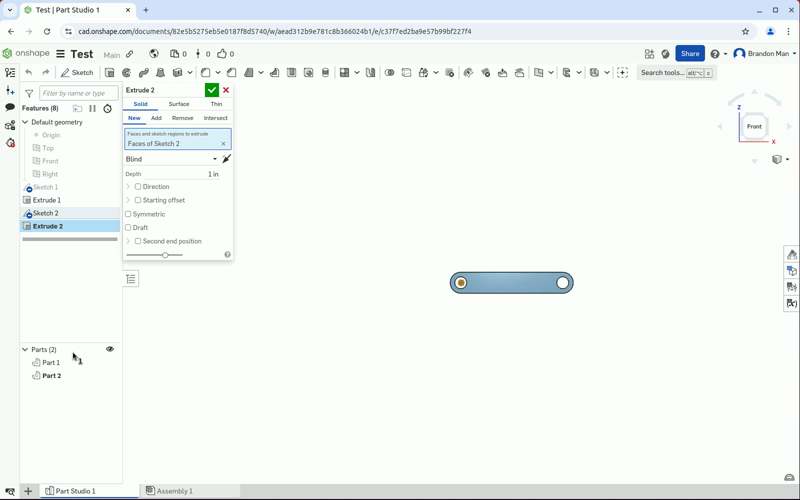
mouse_move(143, 106)
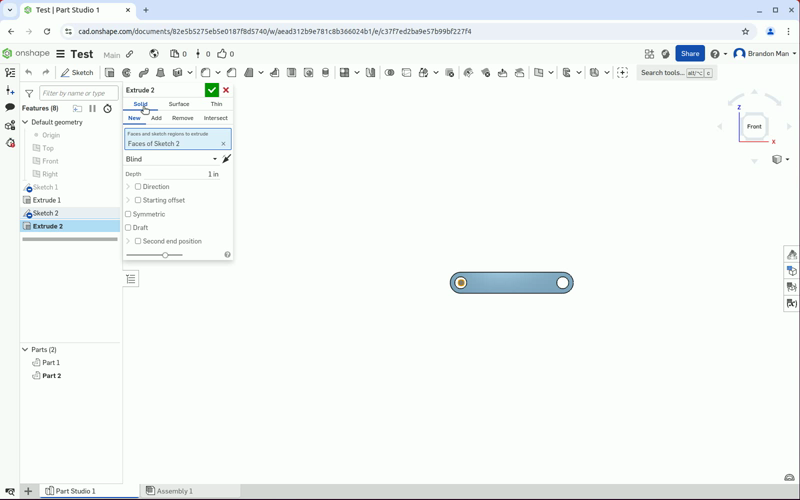
click(143, 106)
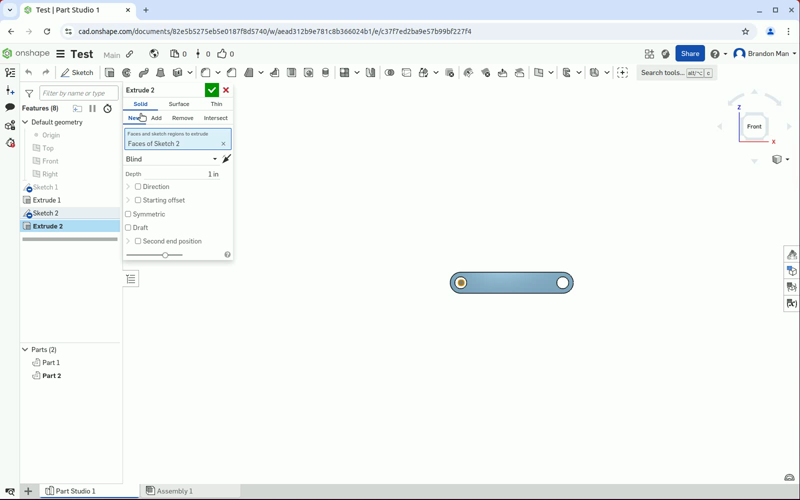
mouse_move(137, 120)
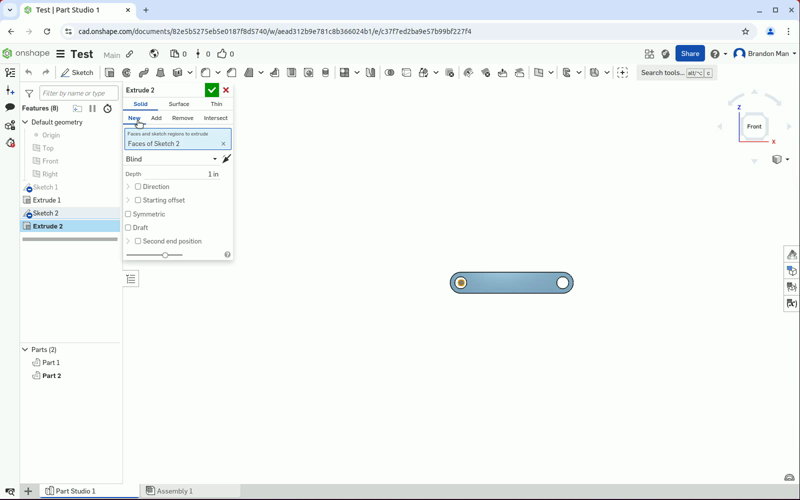
click(137, 120)
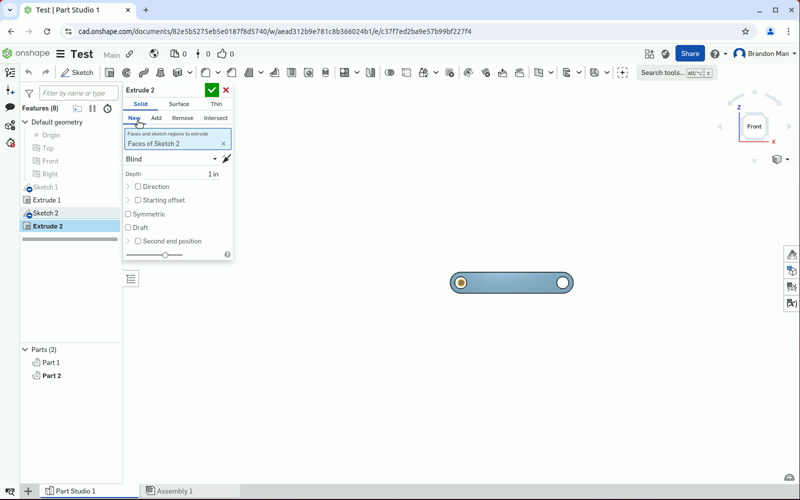
key(tab, 4)
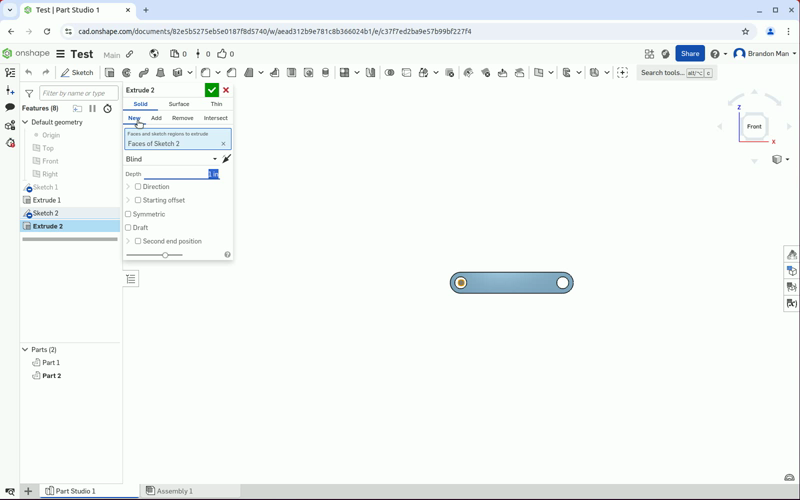
text(2.648)
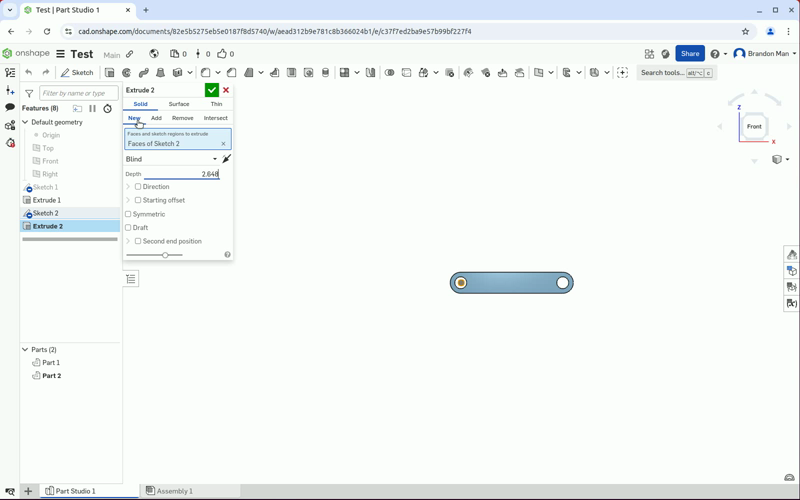
key(enter)
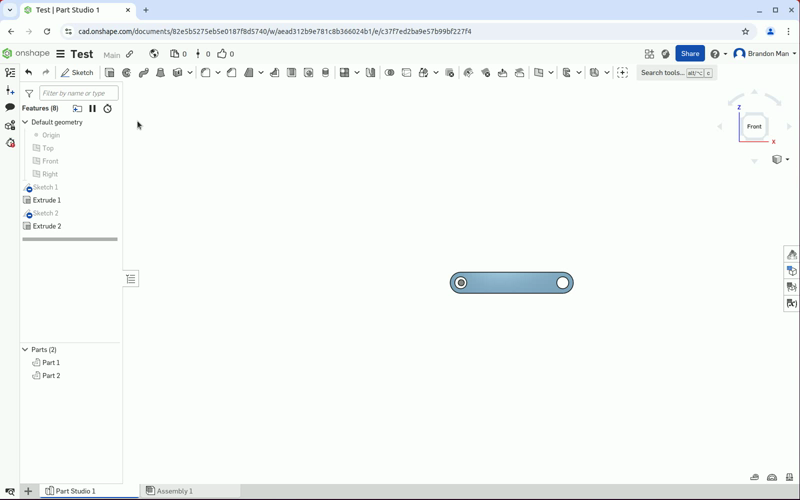
key(shift+h)
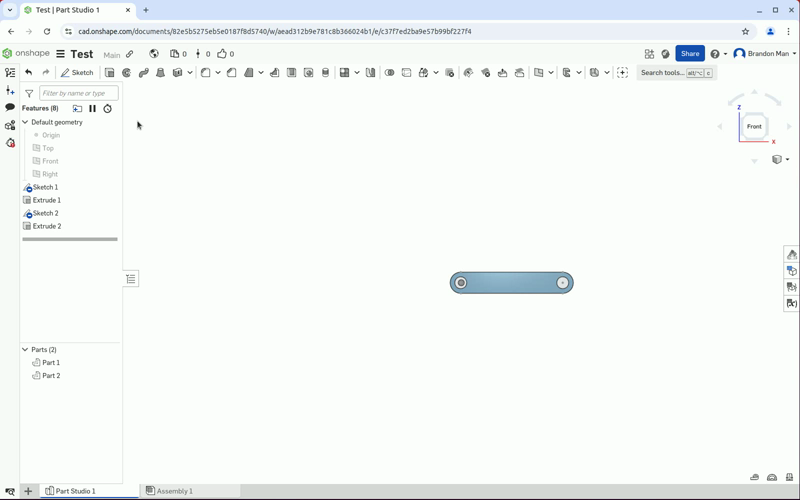
key(shift+h)
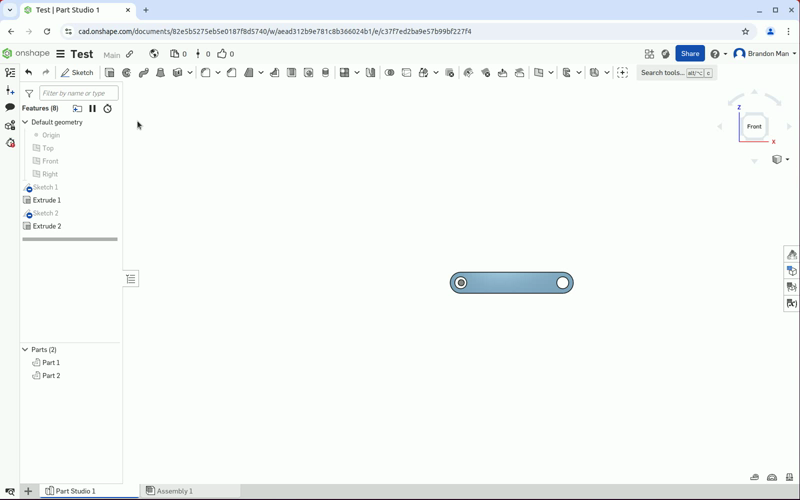
mouse_move(73, 189)
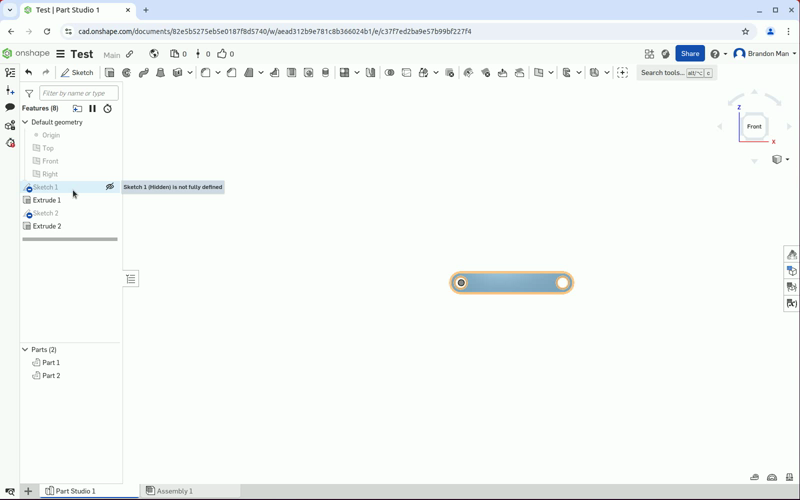
click(73, 189)
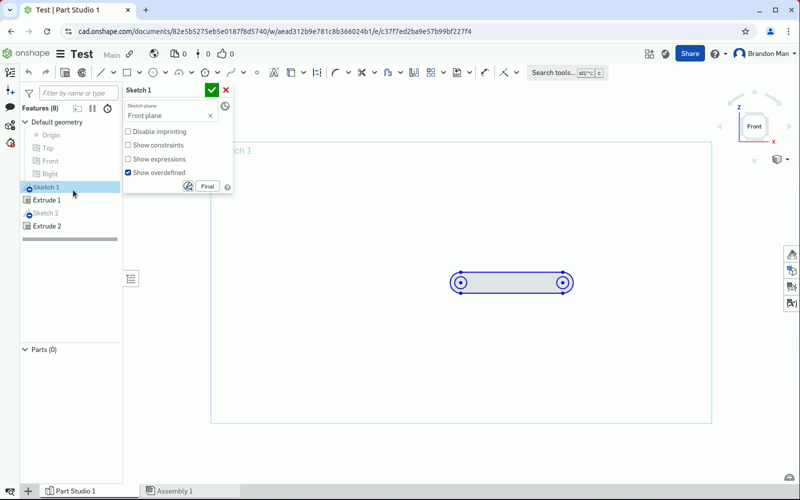
mouse_move(229, 92)
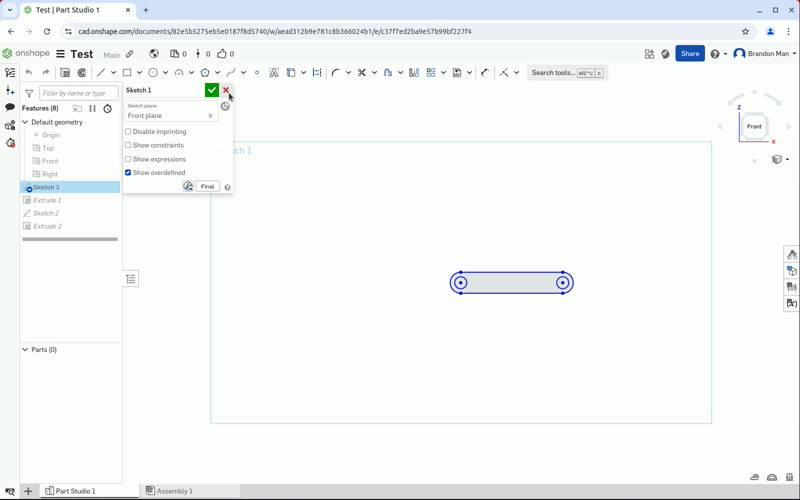
click(229, 92)
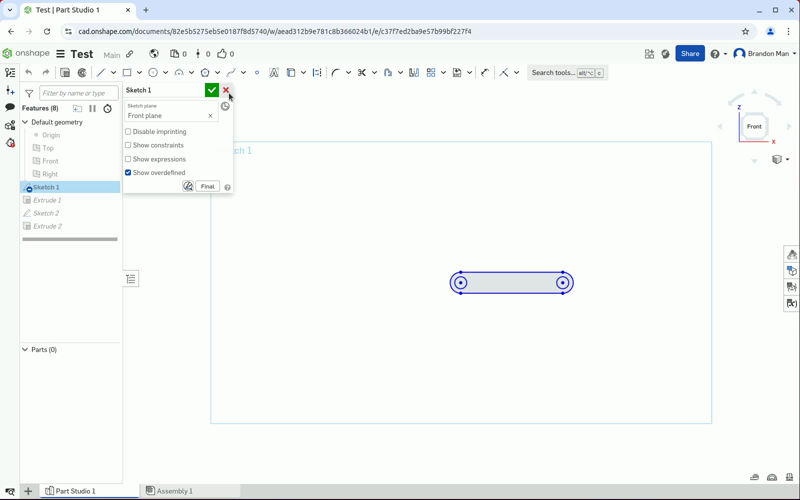
key(shift+s)
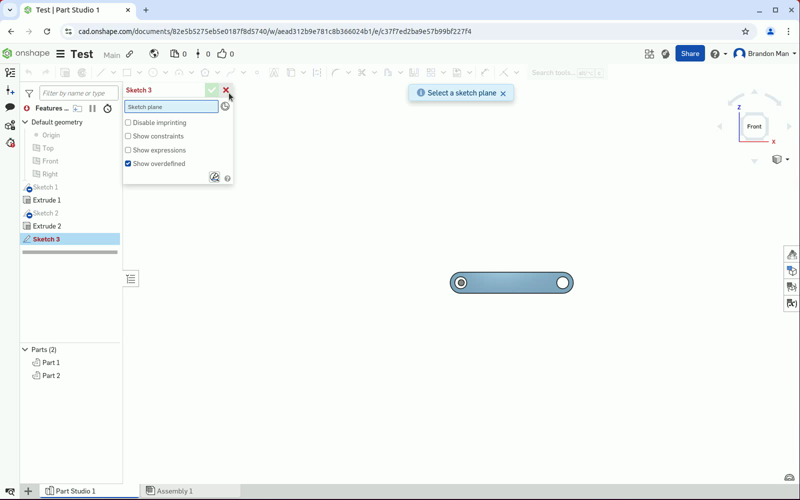
mouse_move(73, 163)
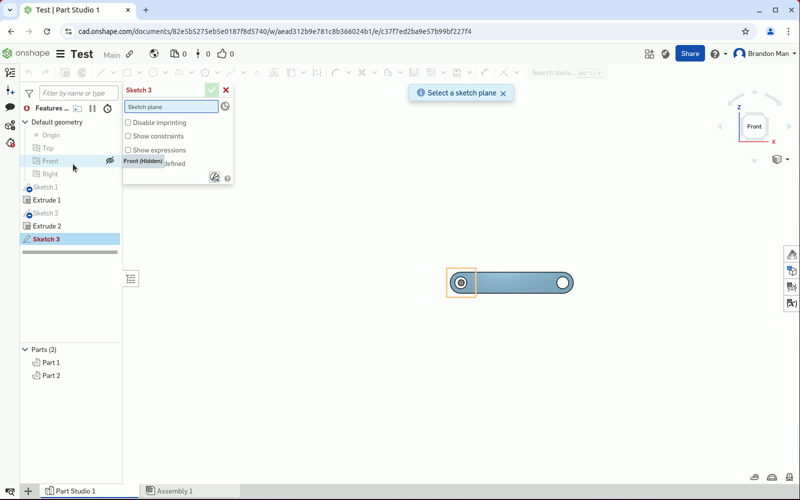
click(73, 163)
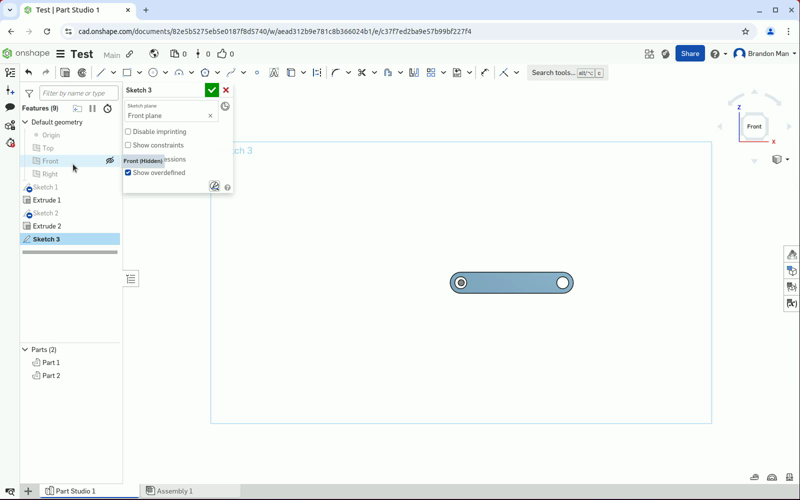
mouse_move(73, 352)
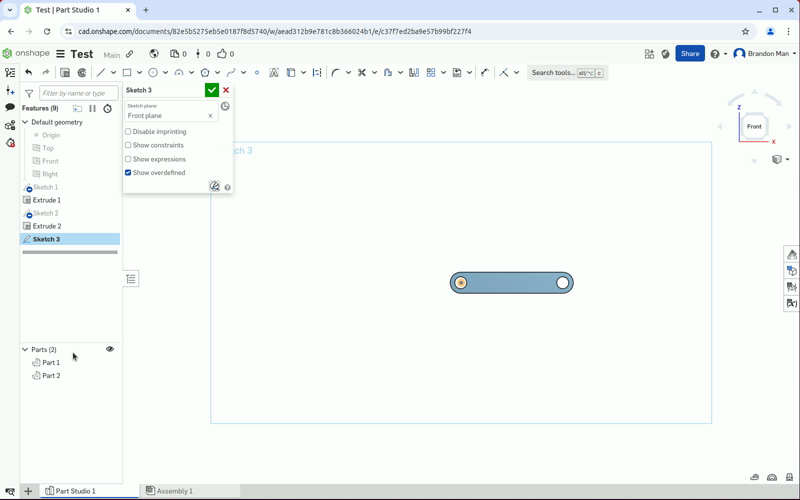
key(y)
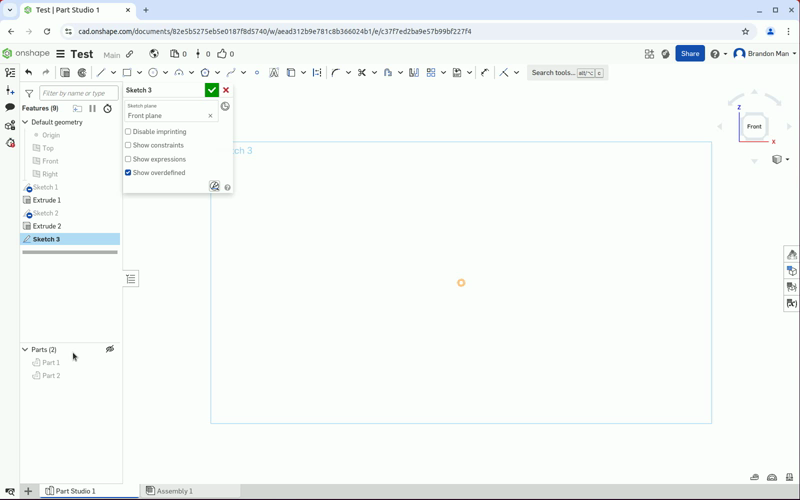
key(c)
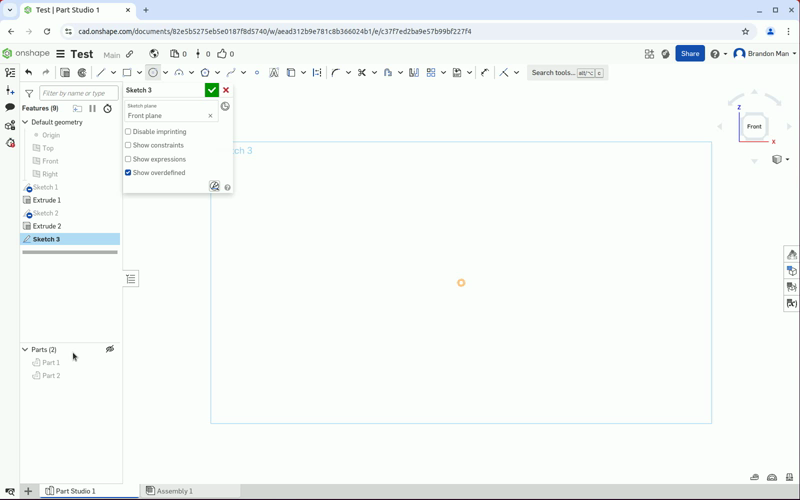
key_down(shift)
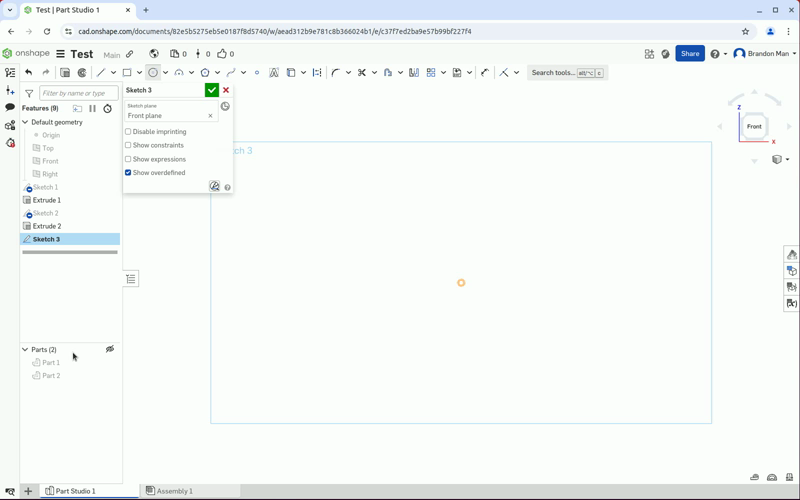
mouse_move(563, 282)
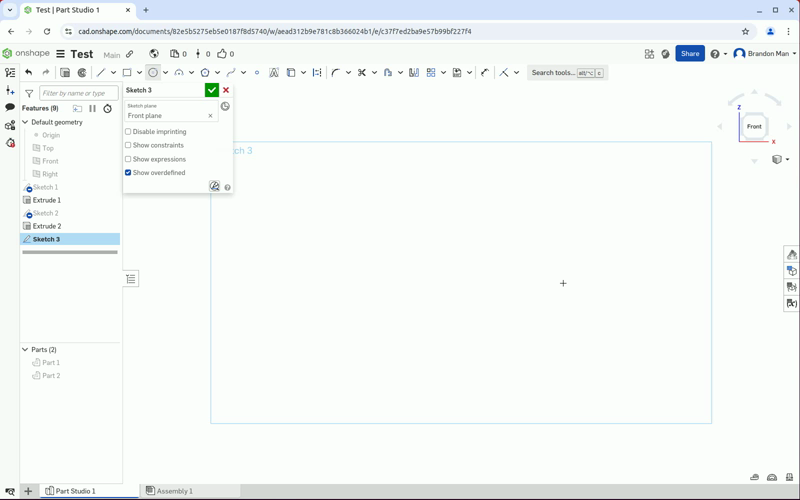
click(563, 282)
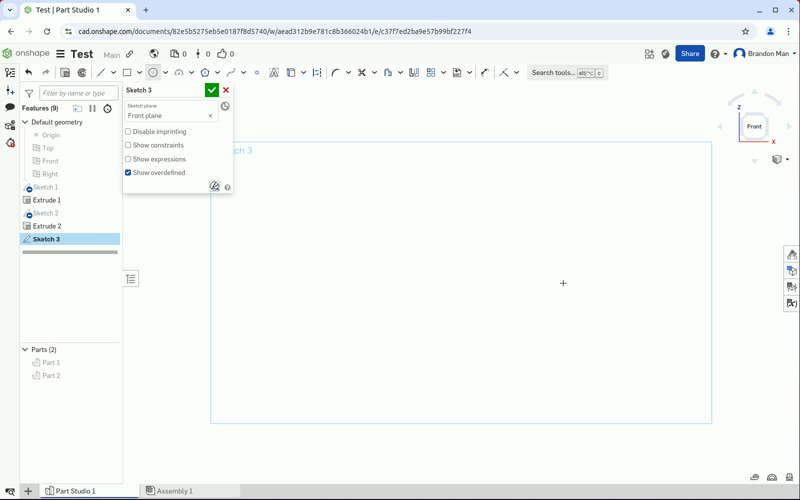
key_up(shift)
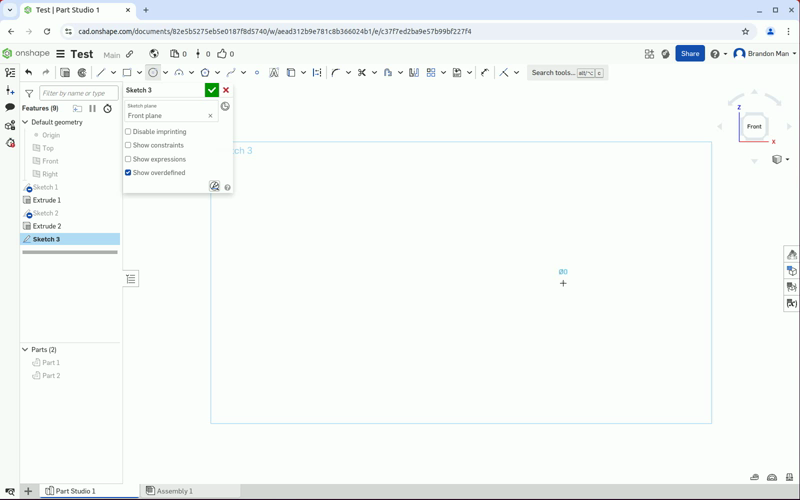
mouse_move(566, 282)
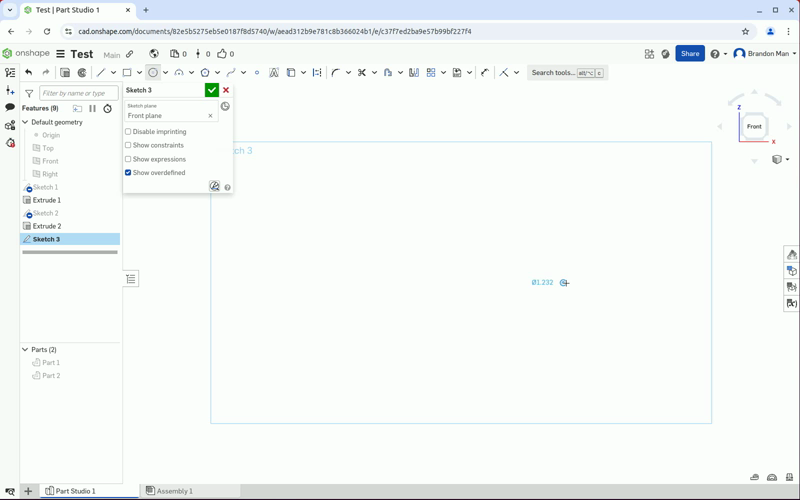
click(566, 282)
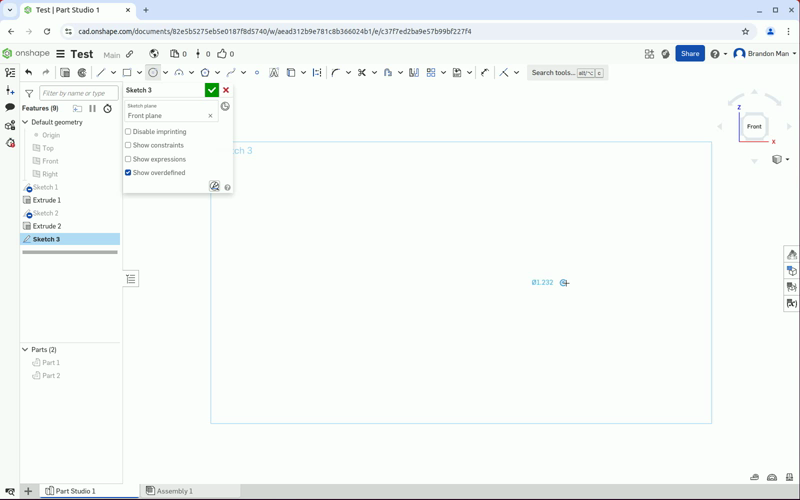
key(esc)
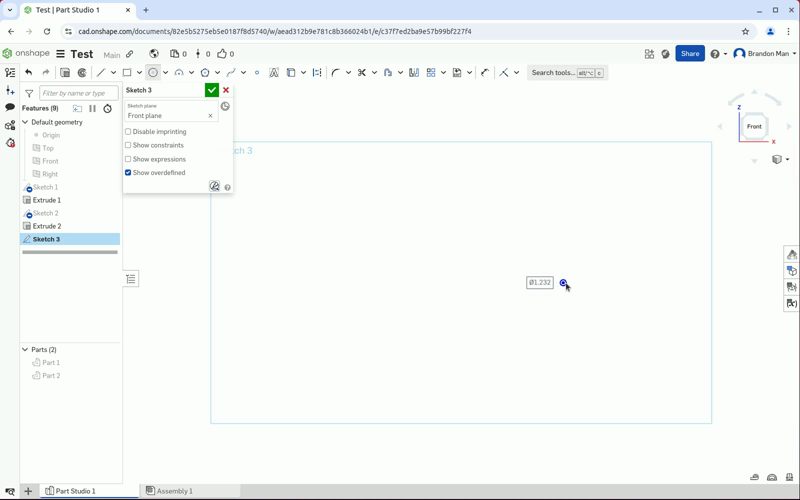
mouse_move(562, 285)
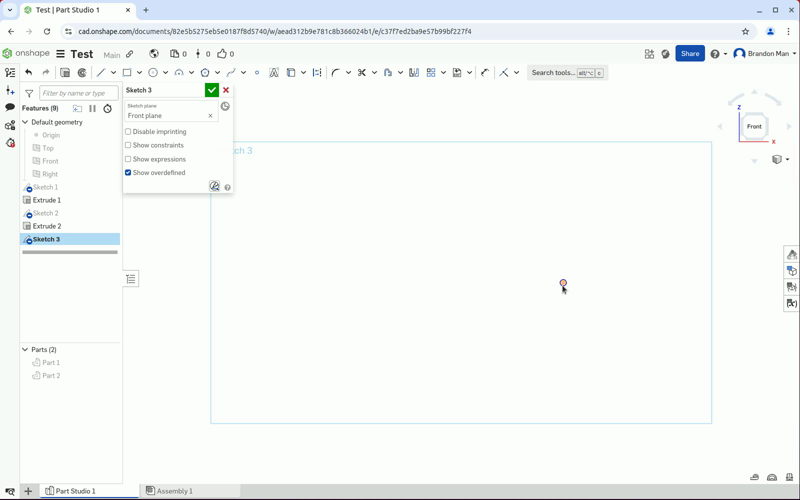
scroll(6)
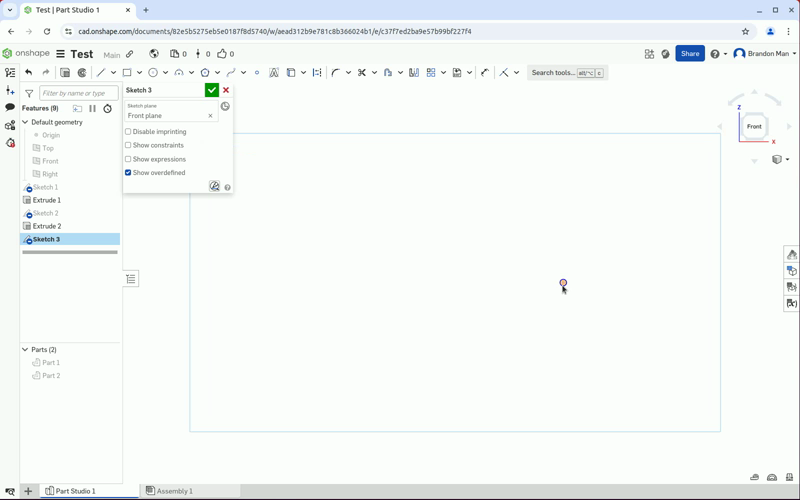
scroll(6)
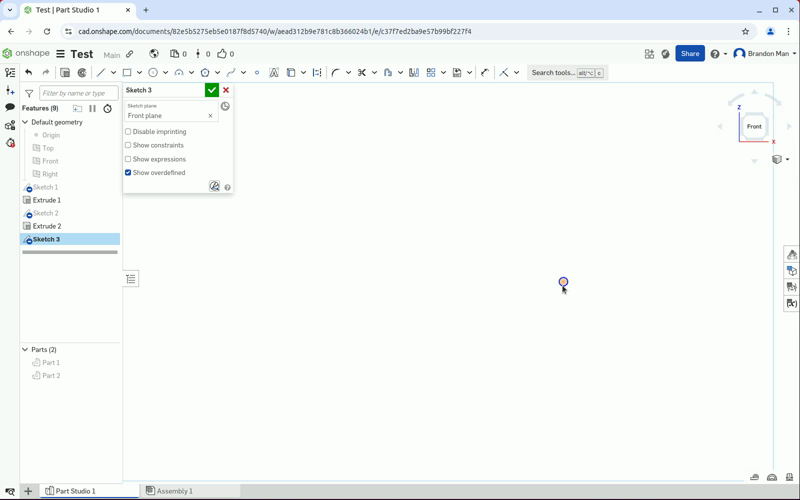
scroll(6)
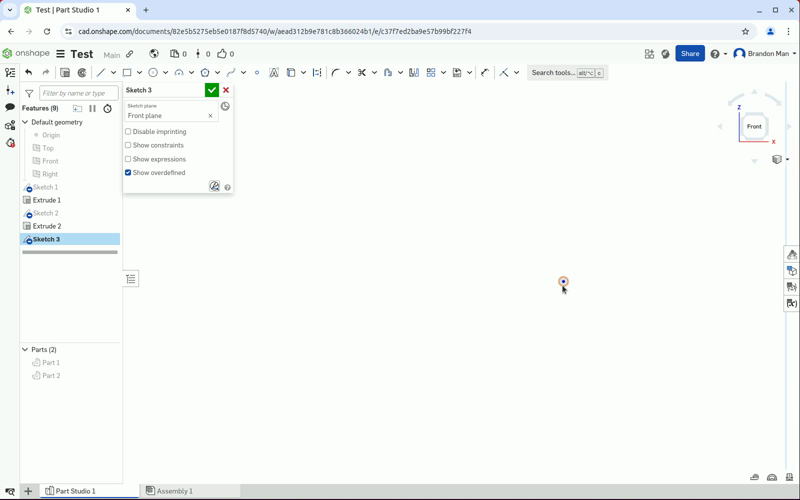
scroll(6)
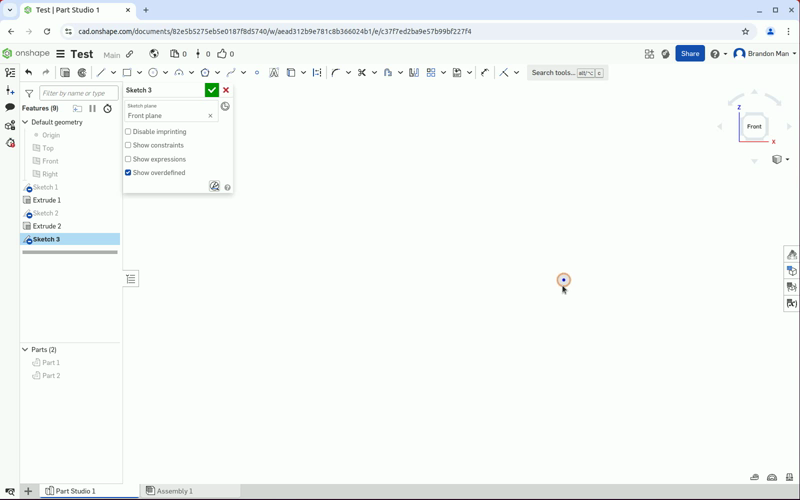
scroll(6)
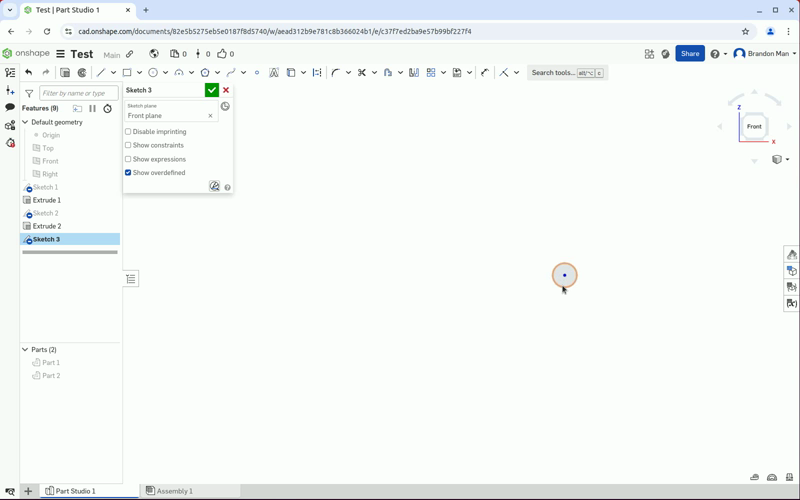
scroll(6)
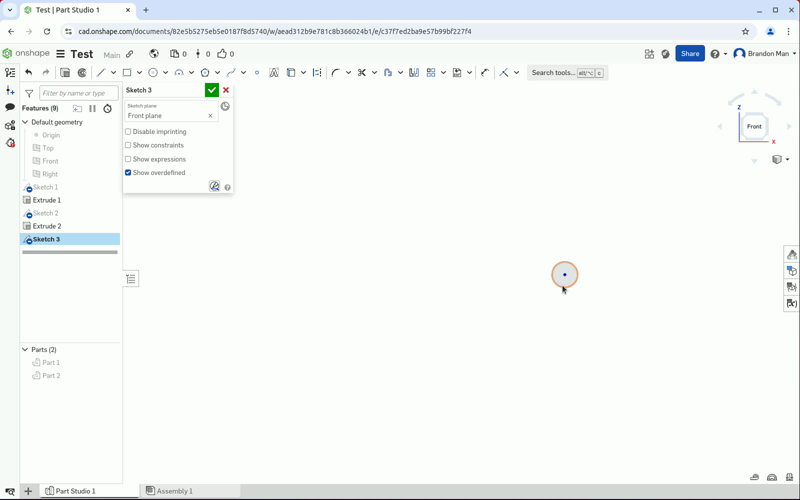
scroll(6)
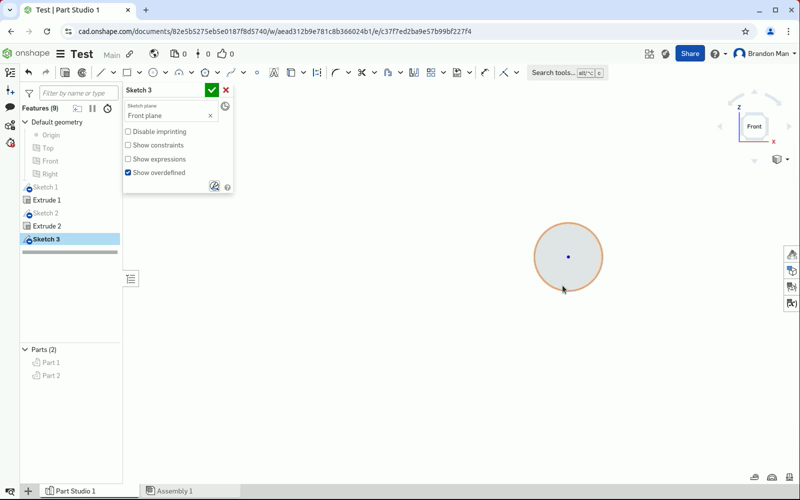
click(562, 285)
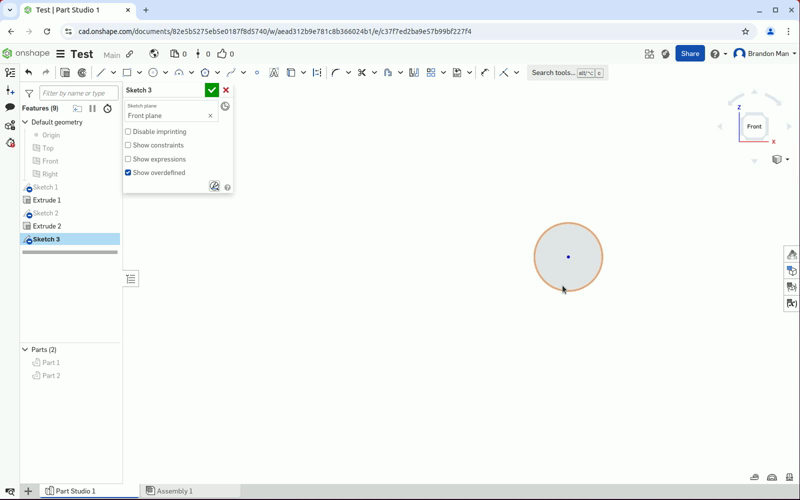
scroll(-6)
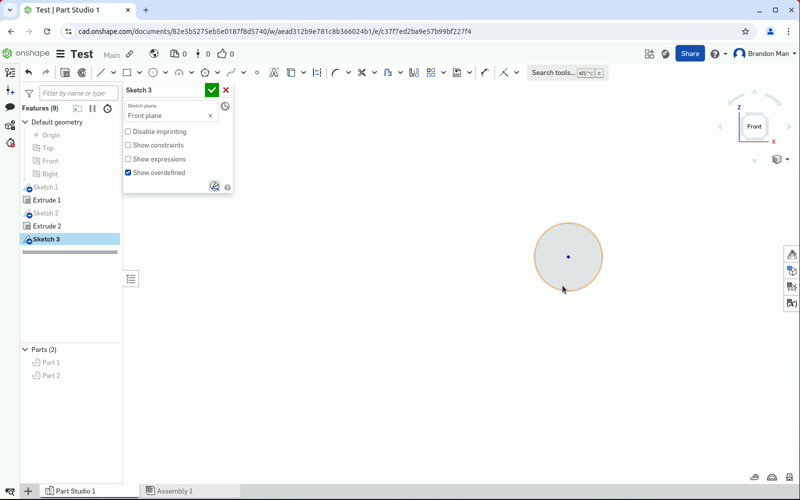
scroll(-6)
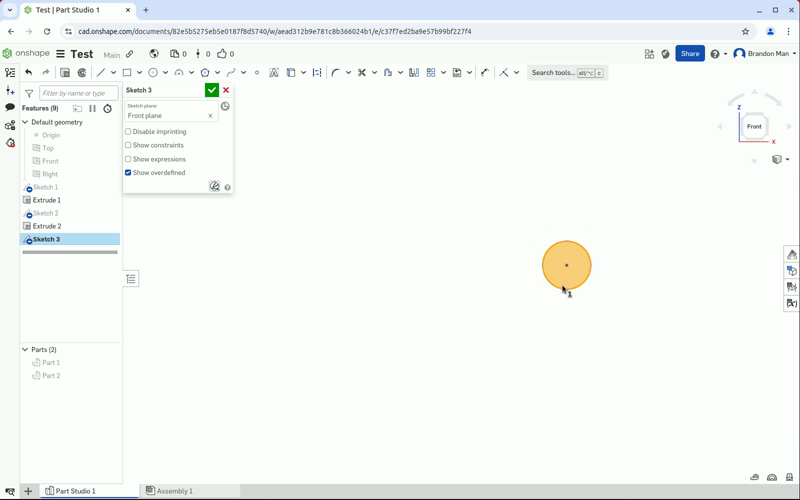
scroll(-6)
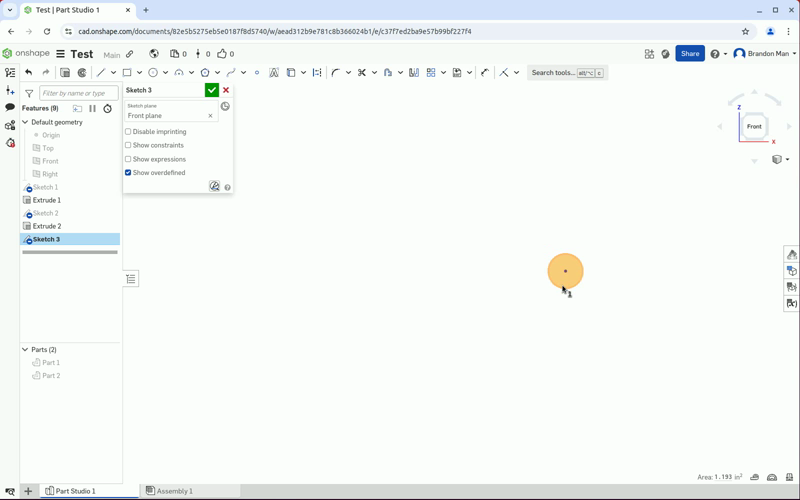
scroll(-6)
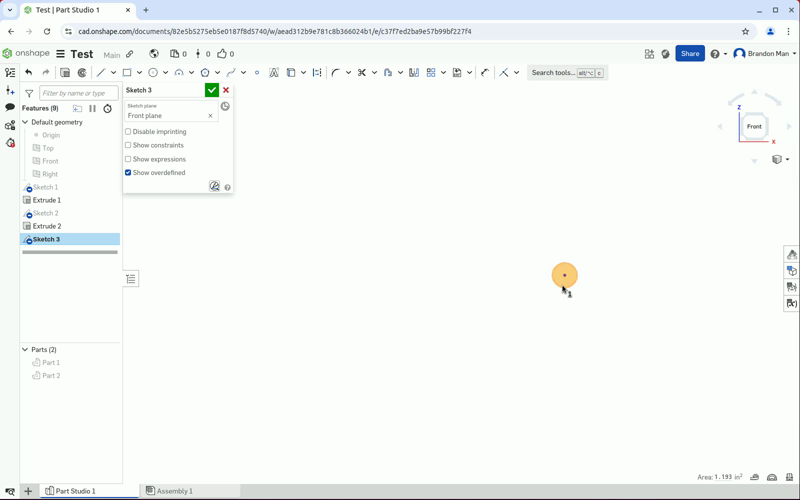
scroll(-6)
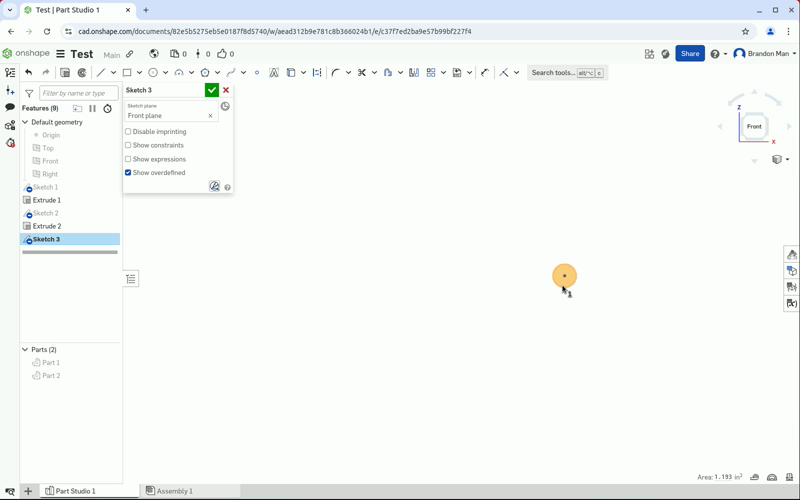
scroll(-6)
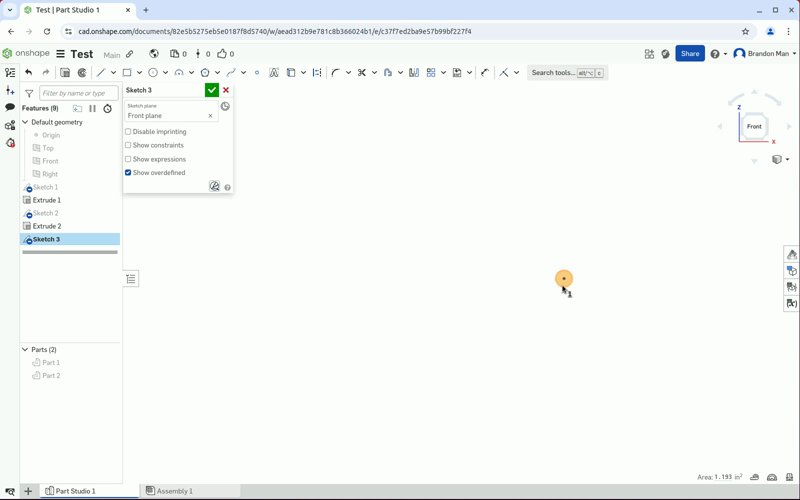
scroll(-6)
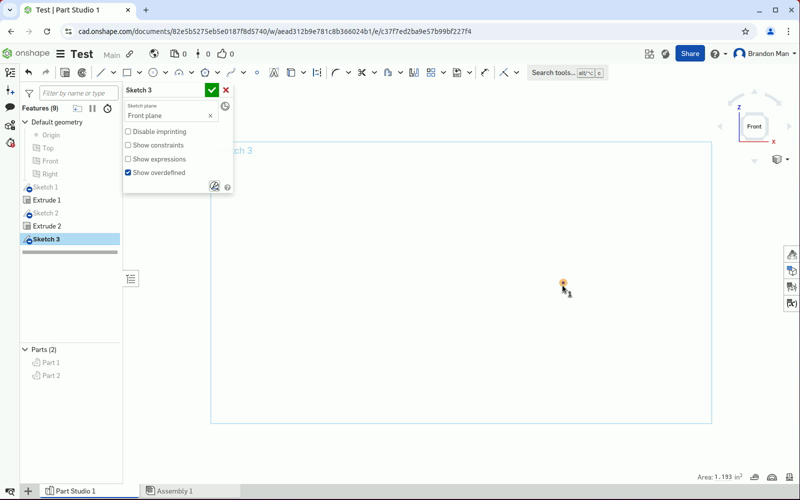
mouse_move(73, 352)
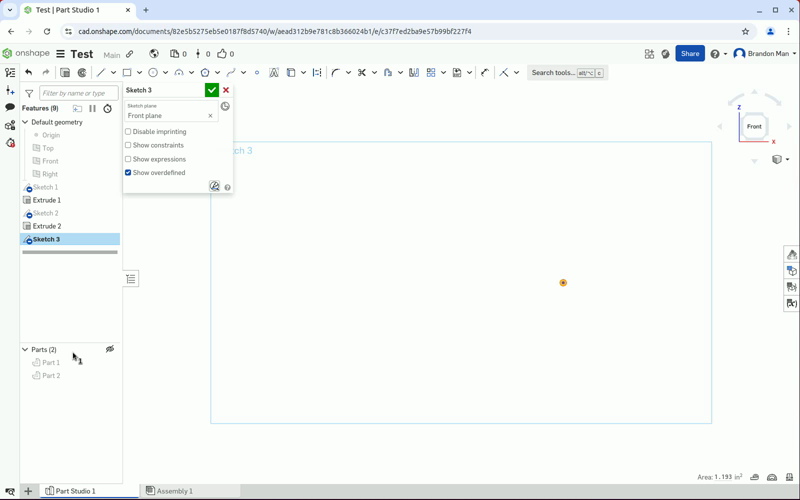
key(shift+y)
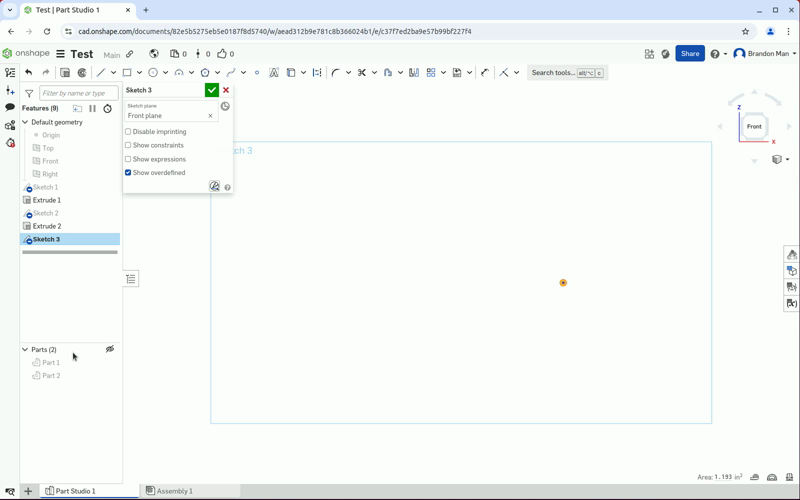
key(shift+e)
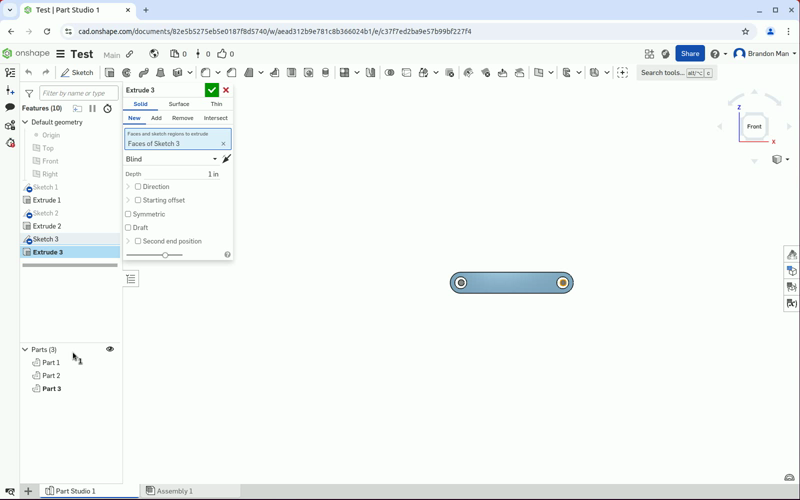
mouse_move(143, 106)
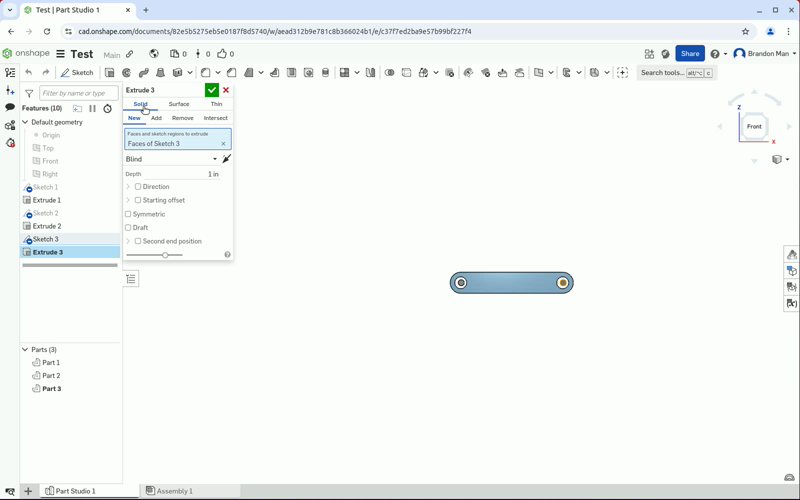
click(143, 106)
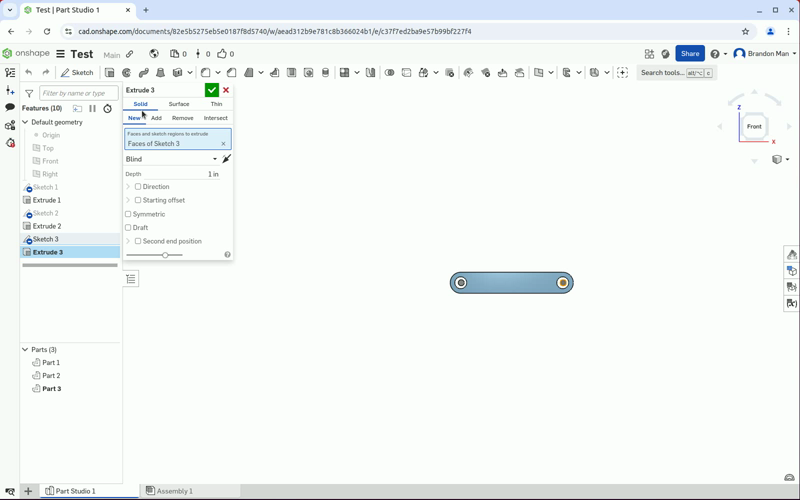
mouse_move(137, 120)
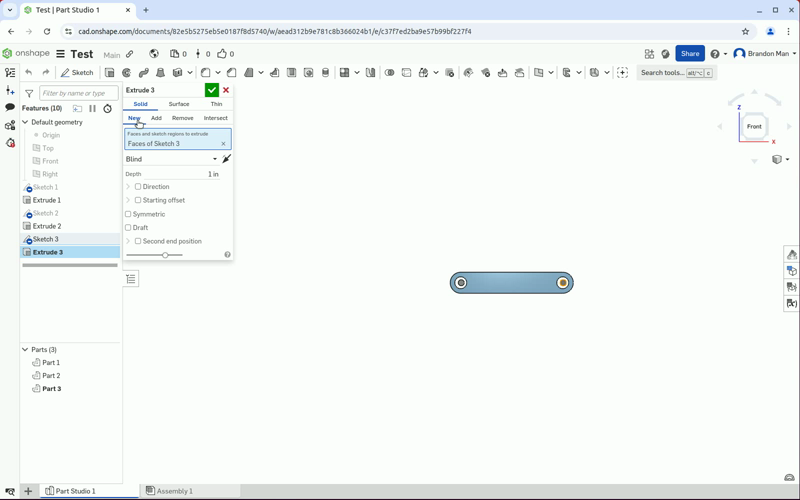
click(137, 120)
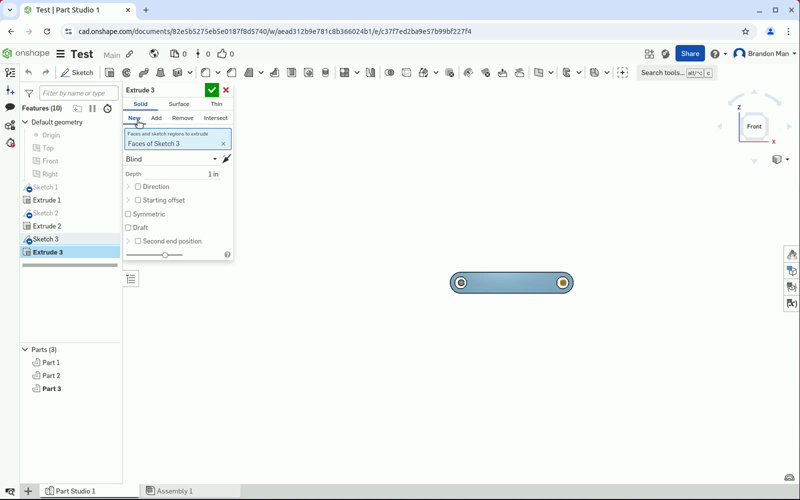
key(tab, 4)
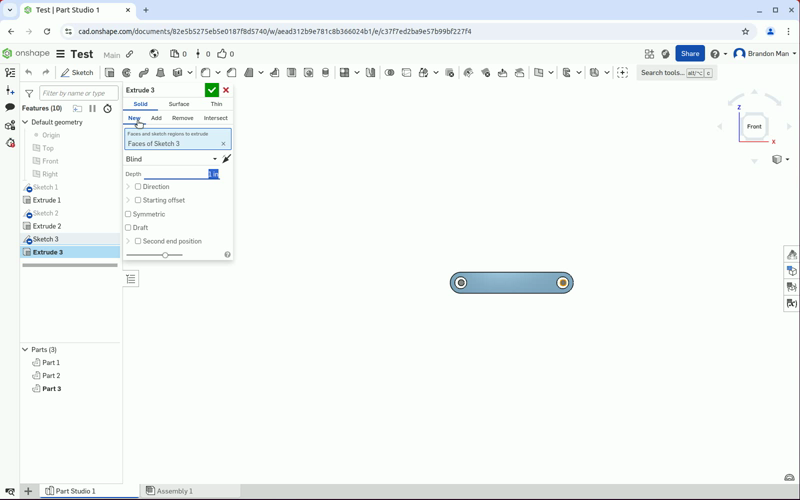
text(2.648)
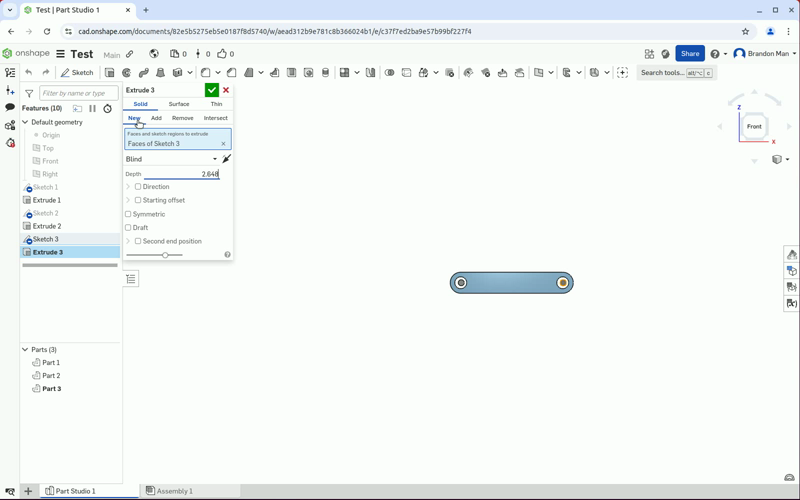
key(enter)
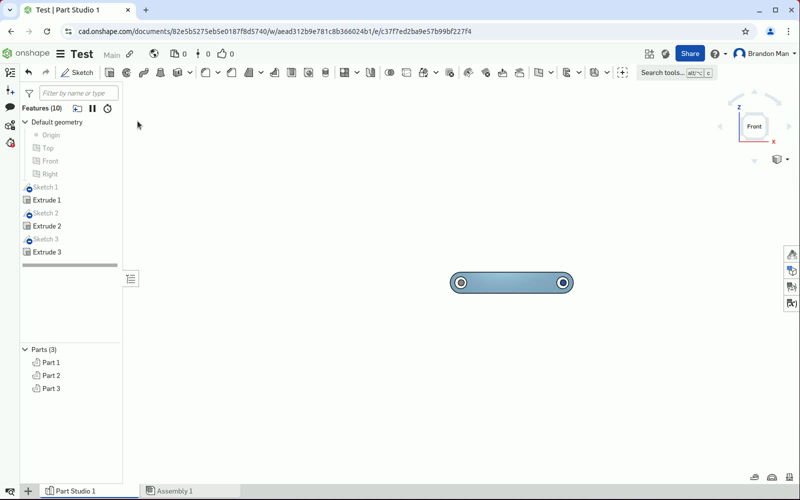
key(shift+h)
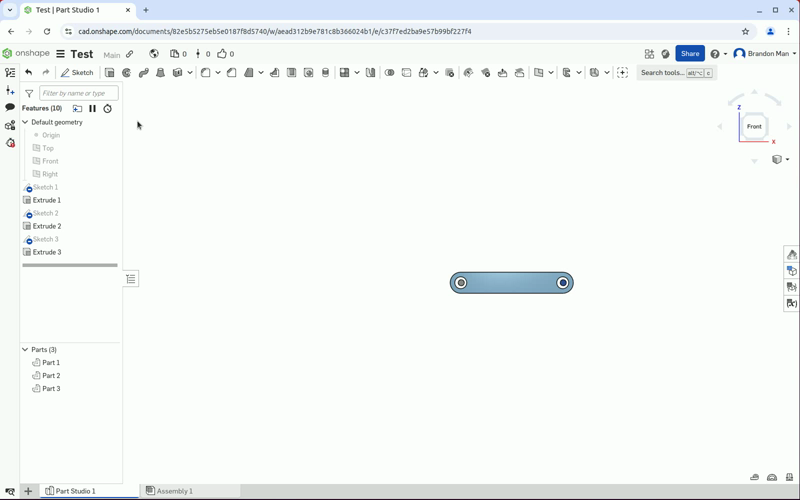
key(shift+h)
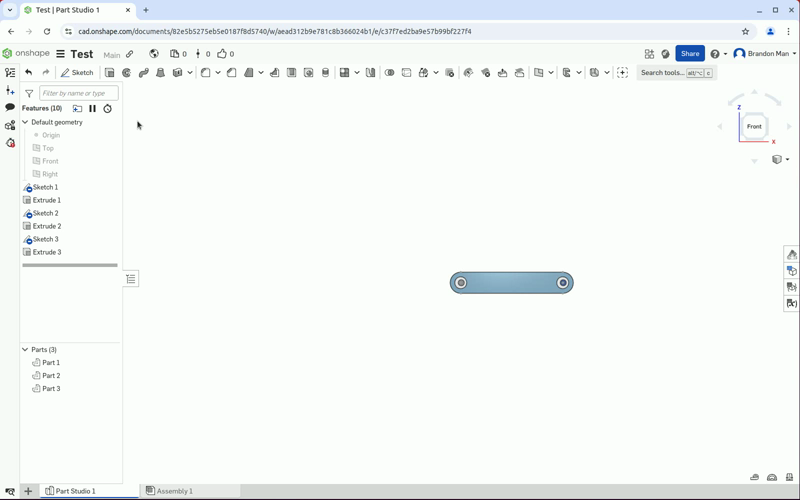
key(shift+7)
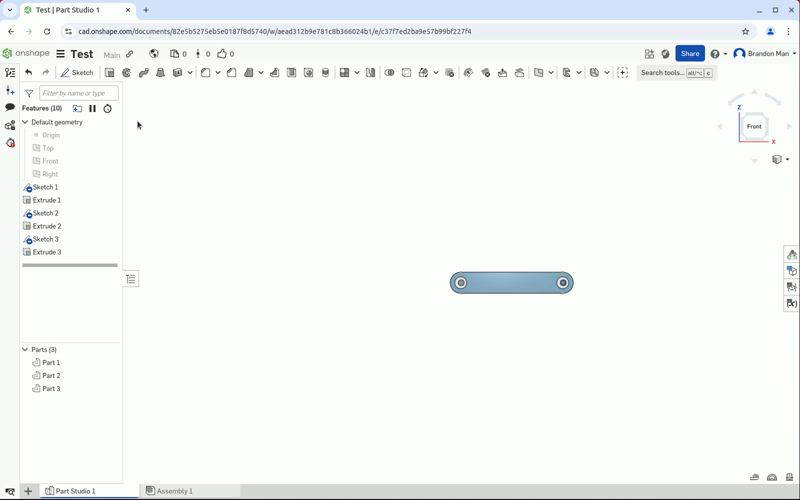
key(left, 2)
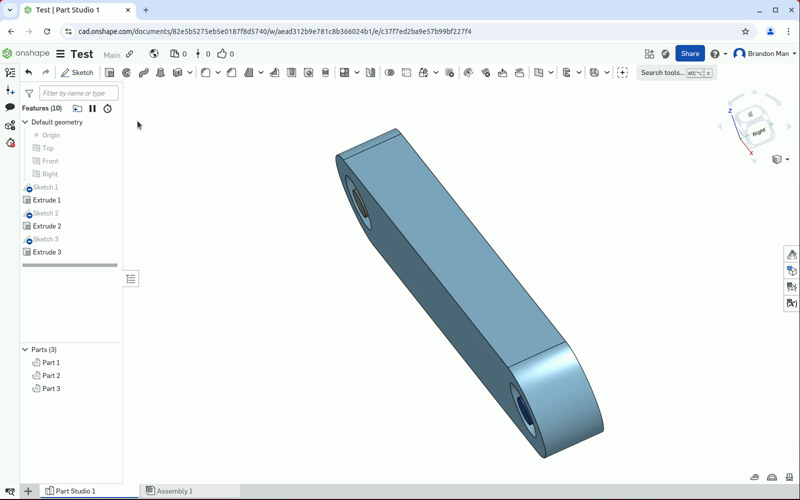
key(down, 2)
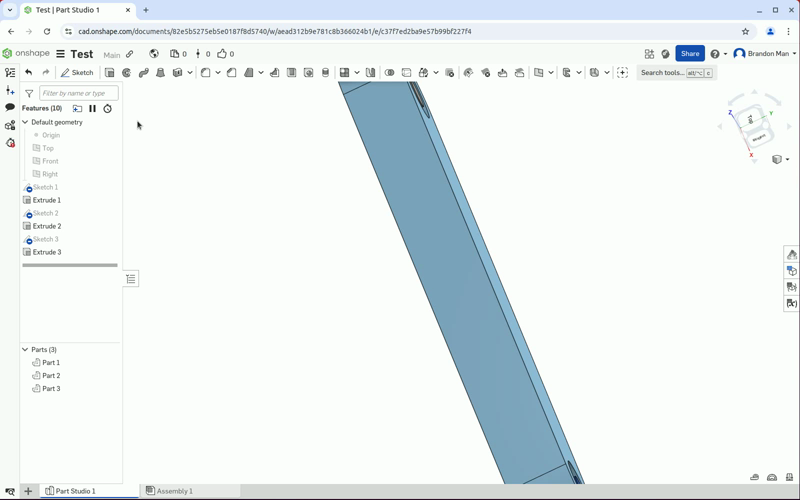
key(up, 2)
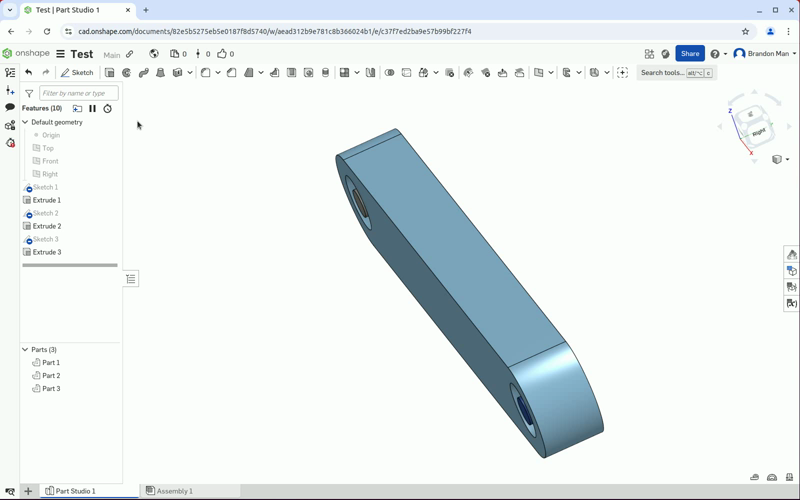
key(right, 2)
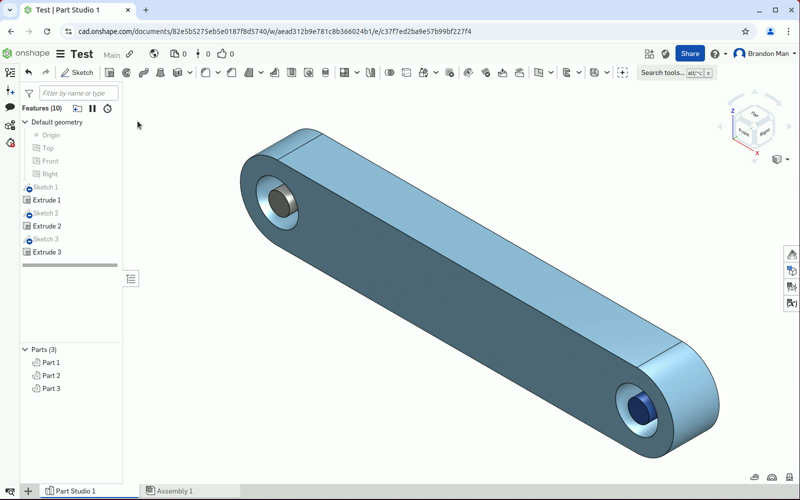
mouse_move(73, 189)
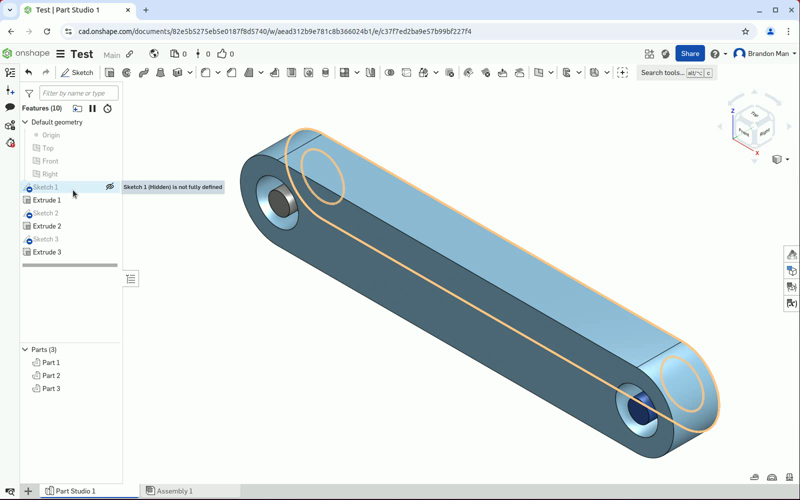
click(73, 189)